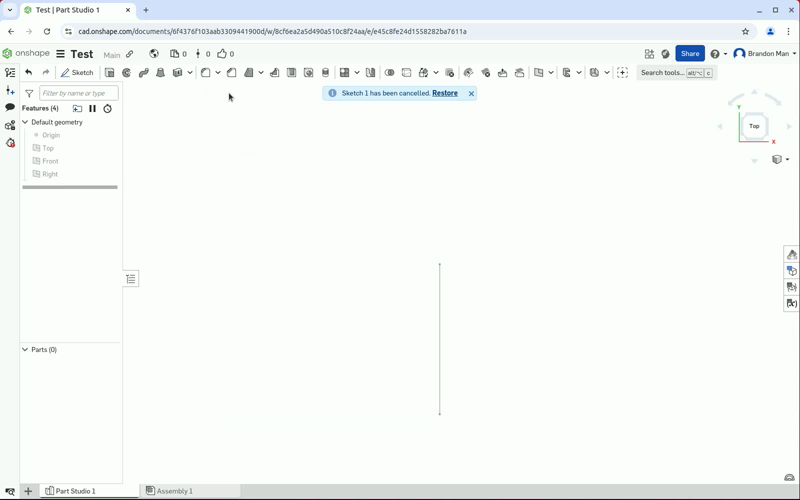
key(shift+h)
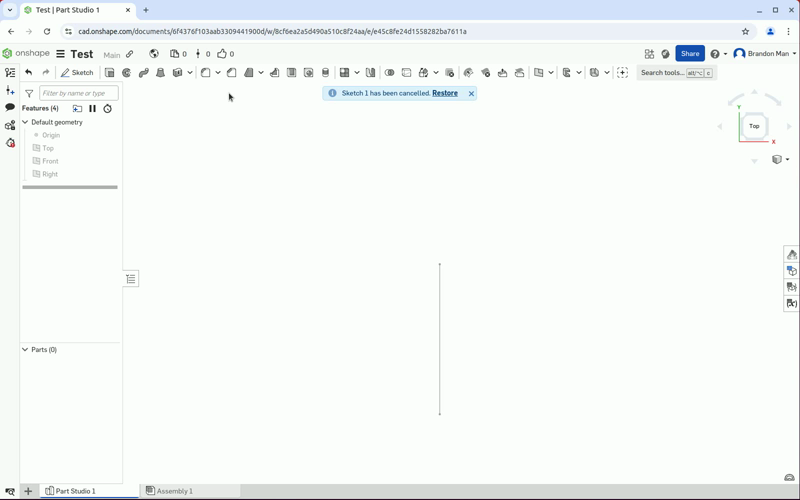
key(shift+s)
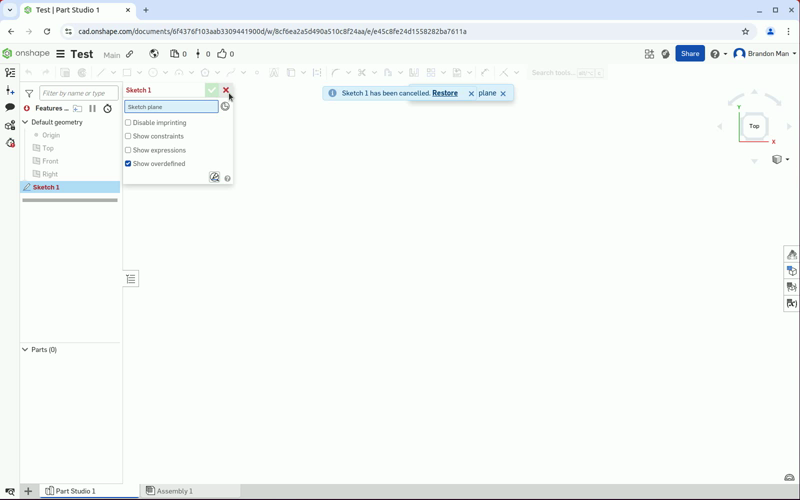
mouse_move(73, 150)
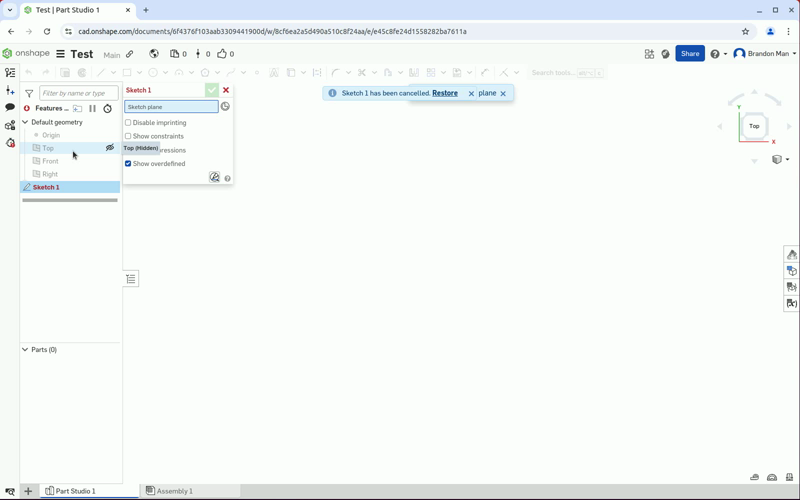
click(73, 150)
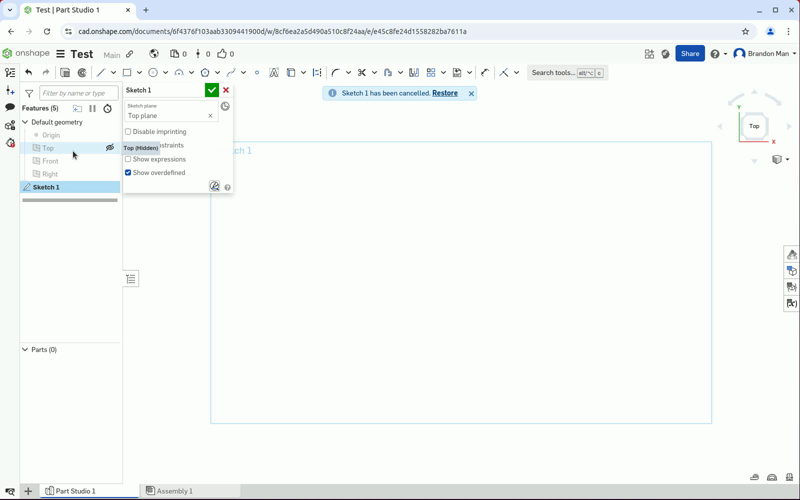
mouse_move(73, 352)
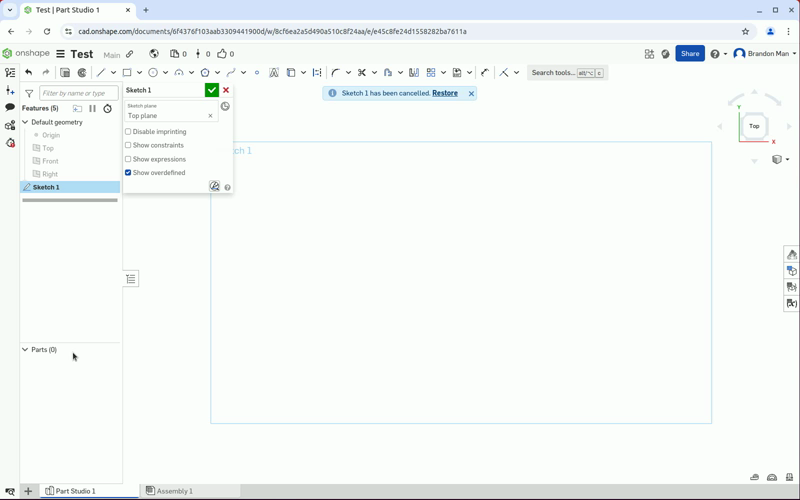
key(y)
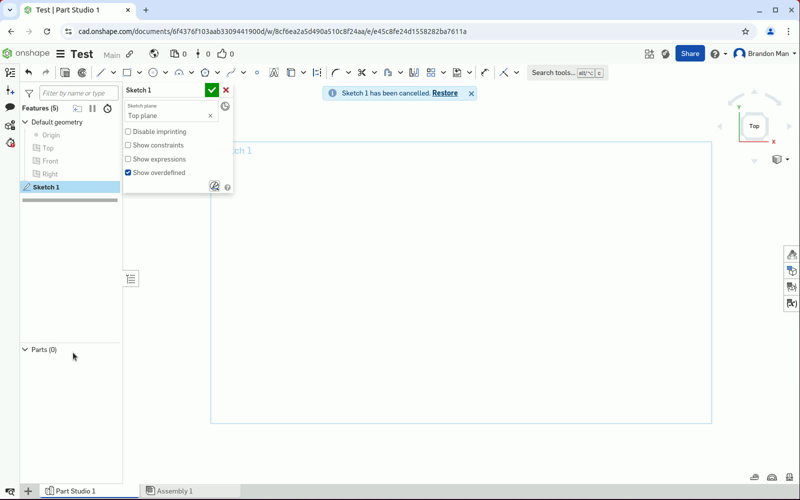
key(l)
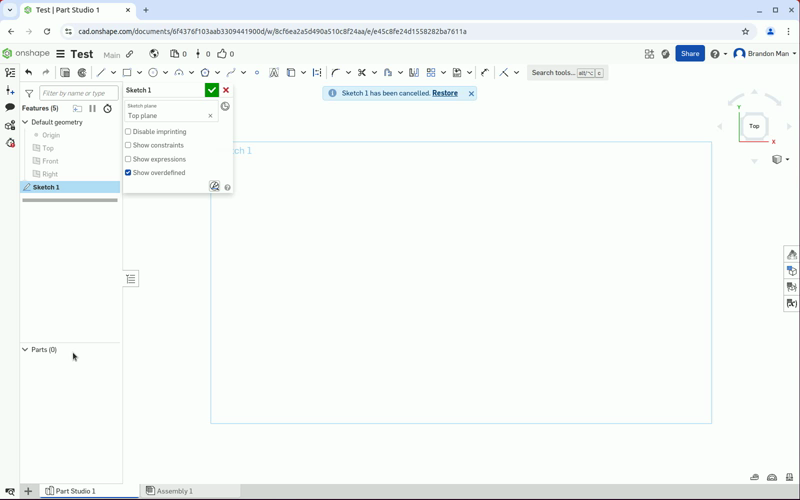
key_down(shift)
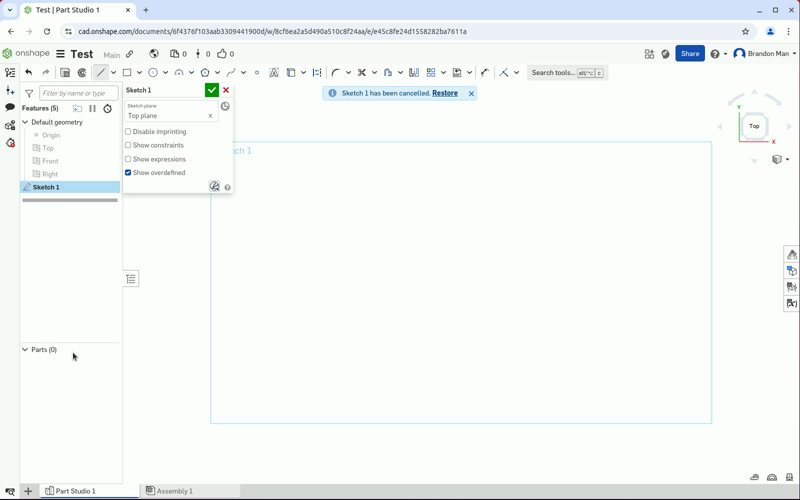
mouse_move(376, 367)
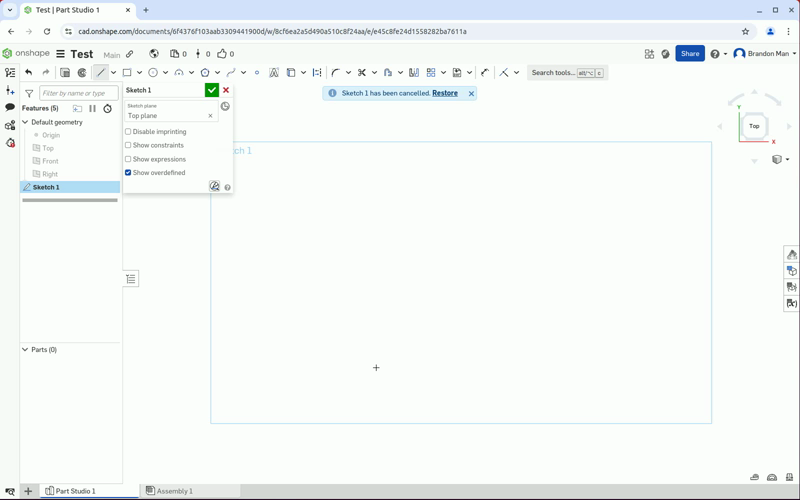
click(376, 367)
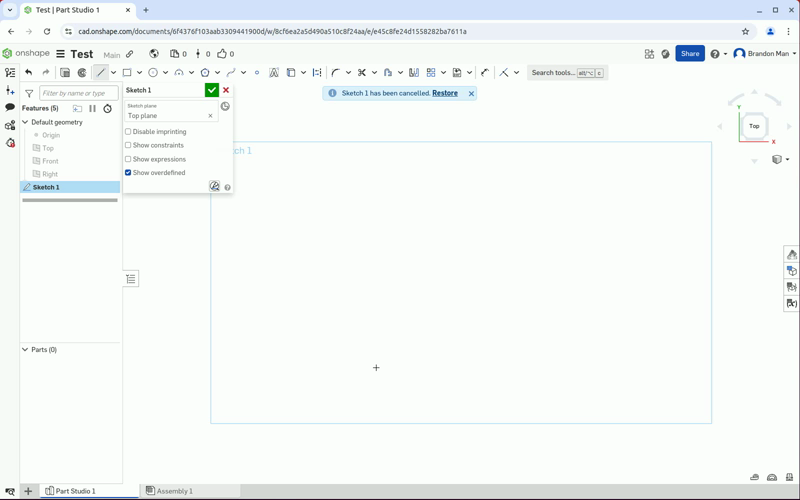
key_up(shift)
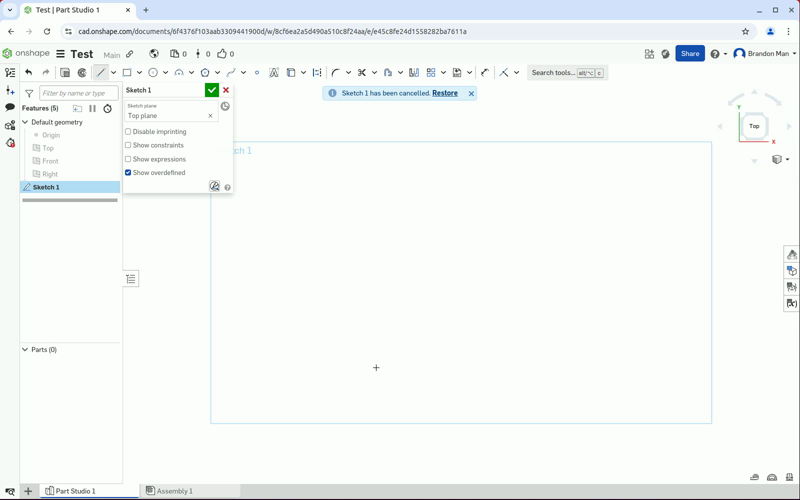
key_down(shift)
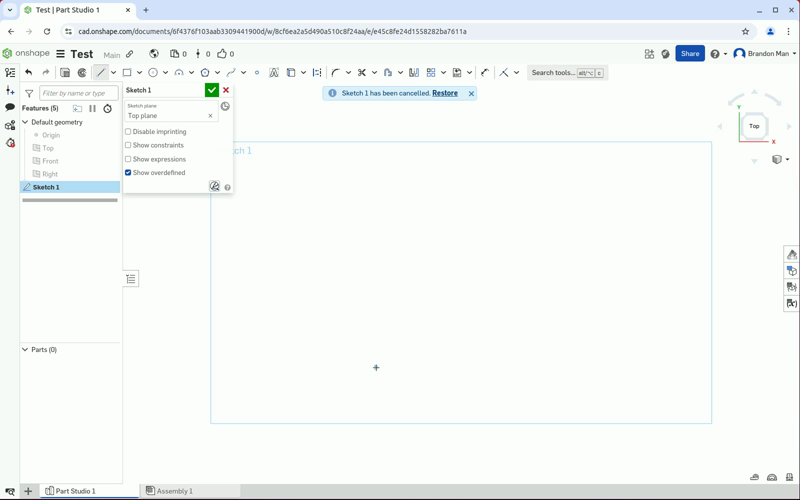
mouse_move(545, 367)
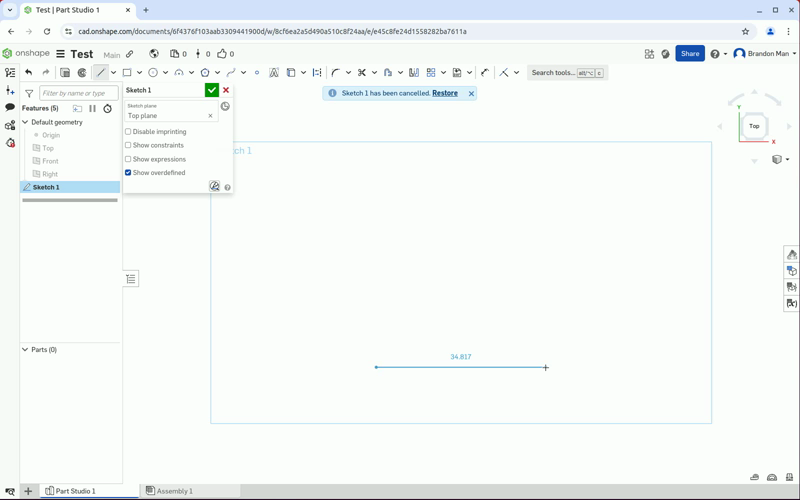
click(545, 367)
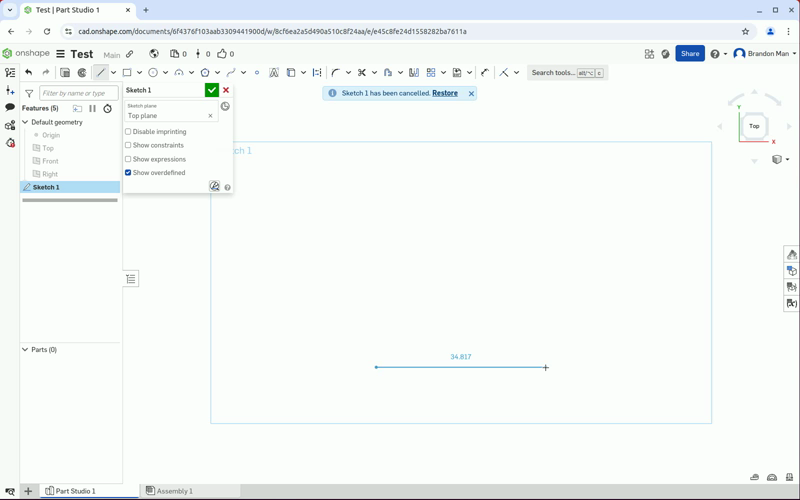
key_up(shift)
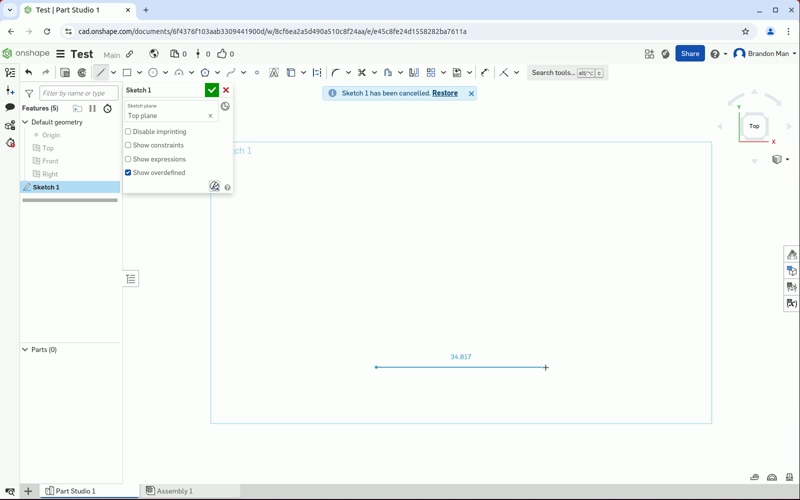
key_down(shift)
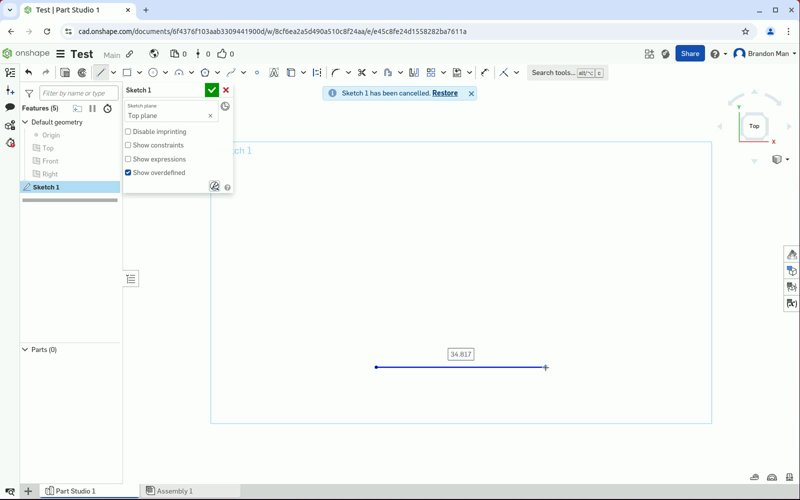
mouse_move(545, 199)
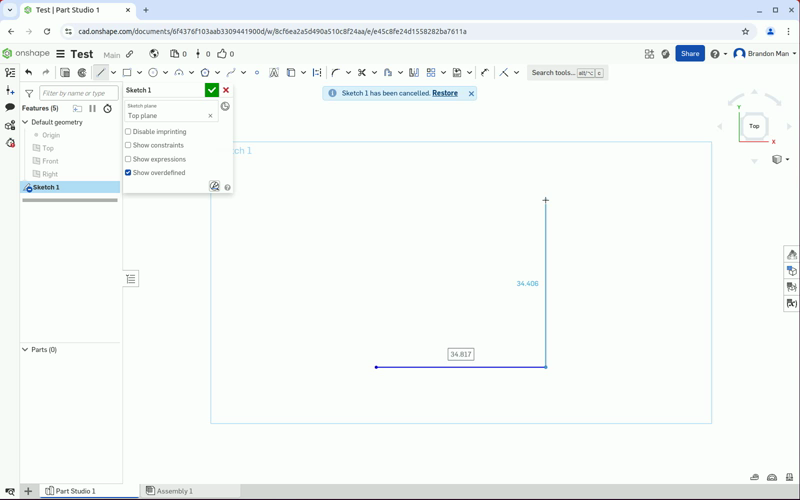
click(545, 199)
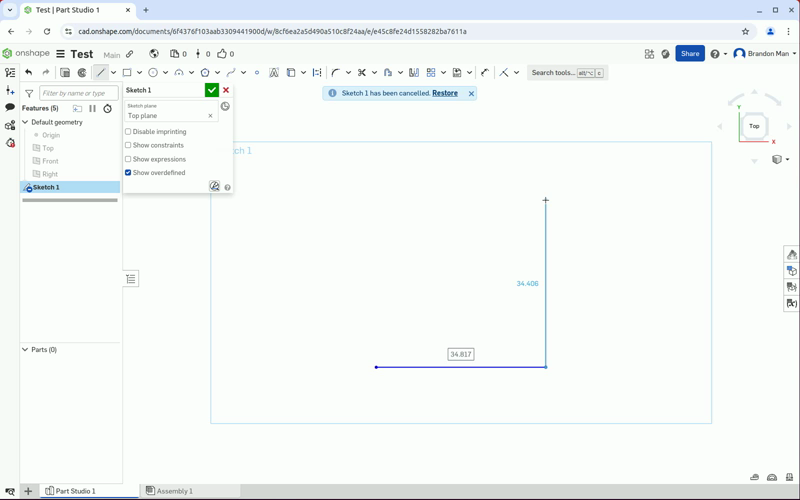
key_up(shift)
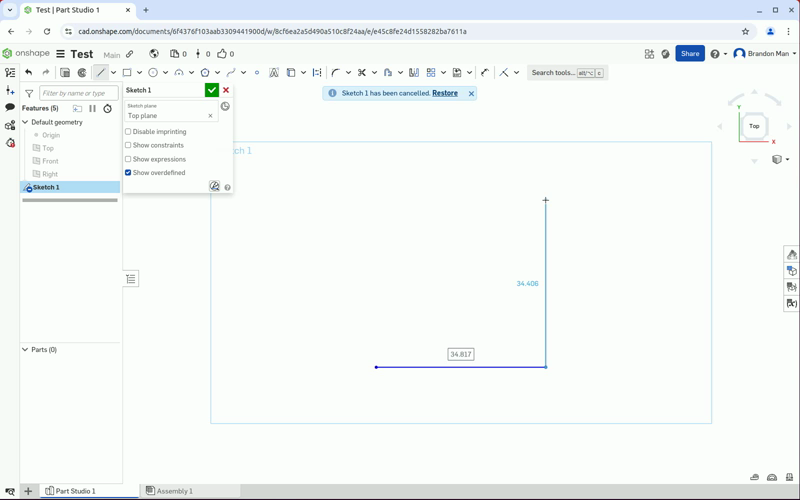
key_down(shift)
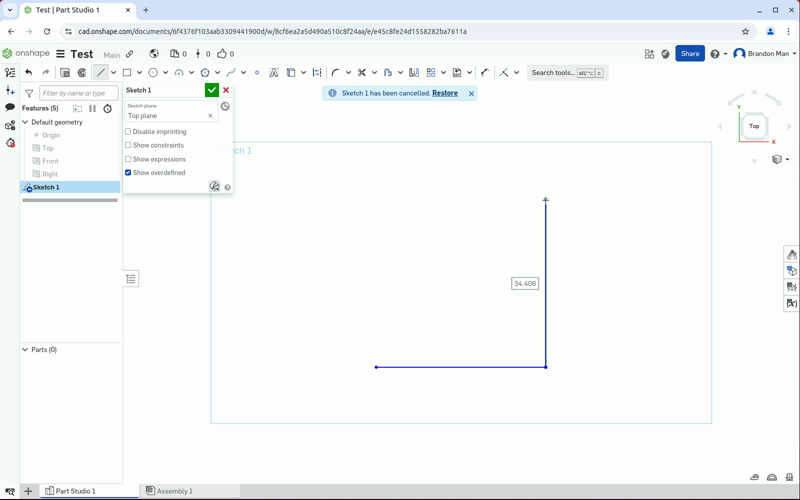
mouse_move(376, 199)
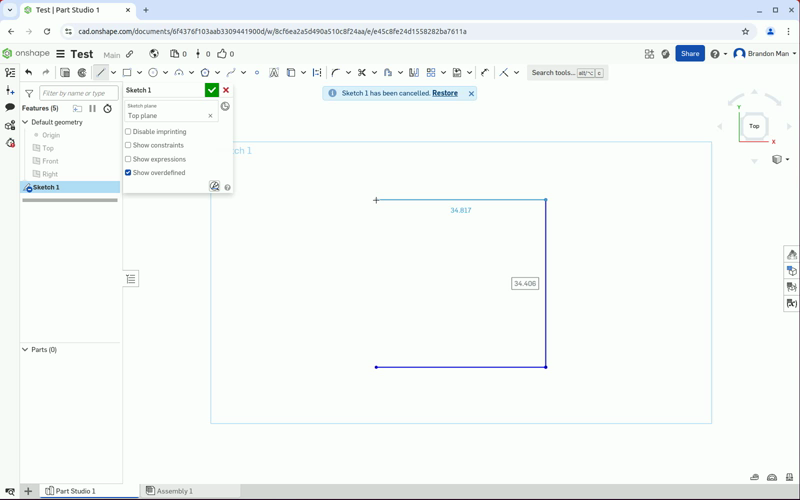
click(376, 199)
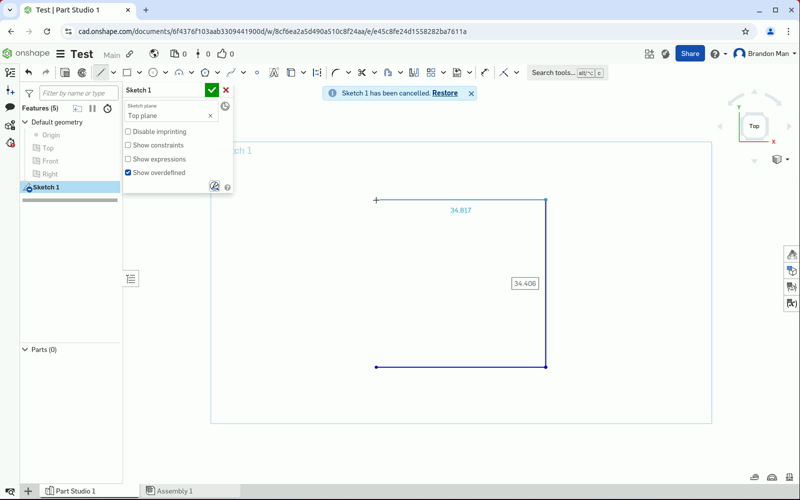
key_up(shift)
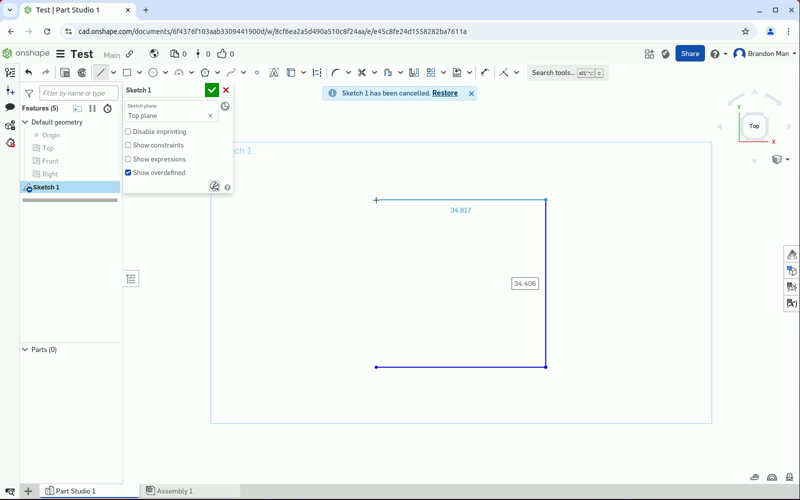
key_down(shift)
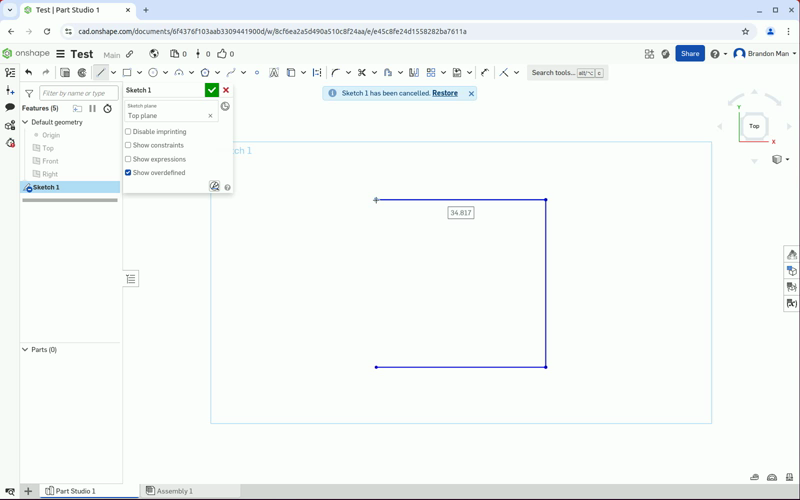
mouse_move(376, 367)
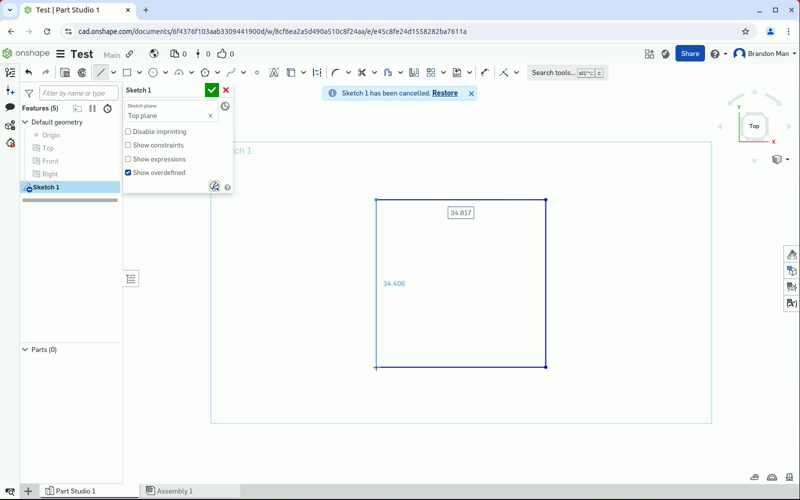
key_up(shift)
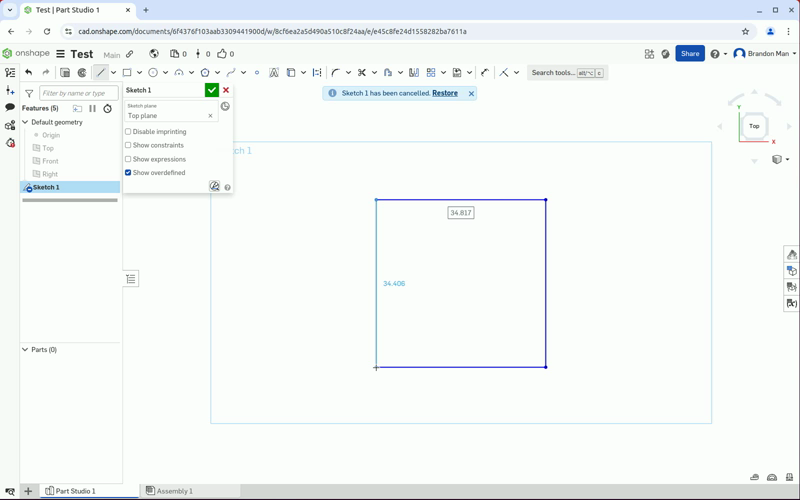
click(376, 367)
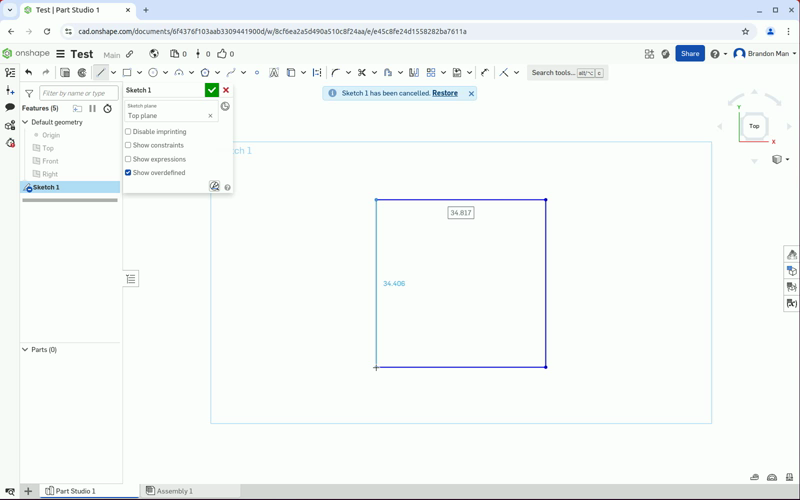
key(esc)
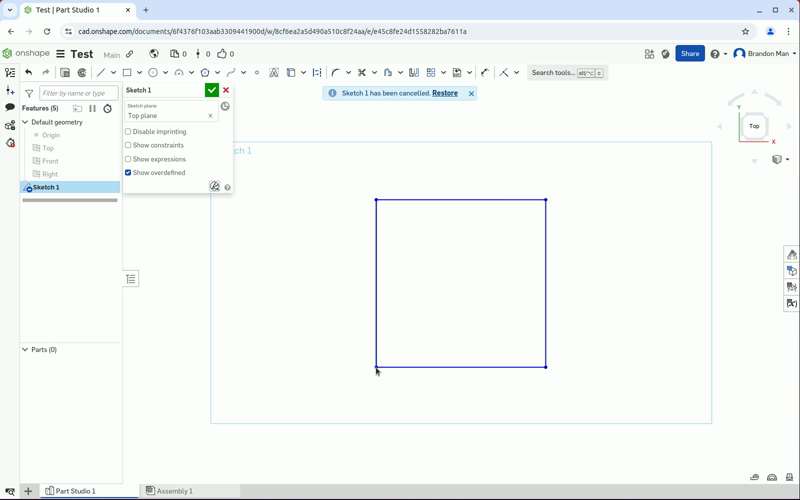
mouse_move(425, 292)
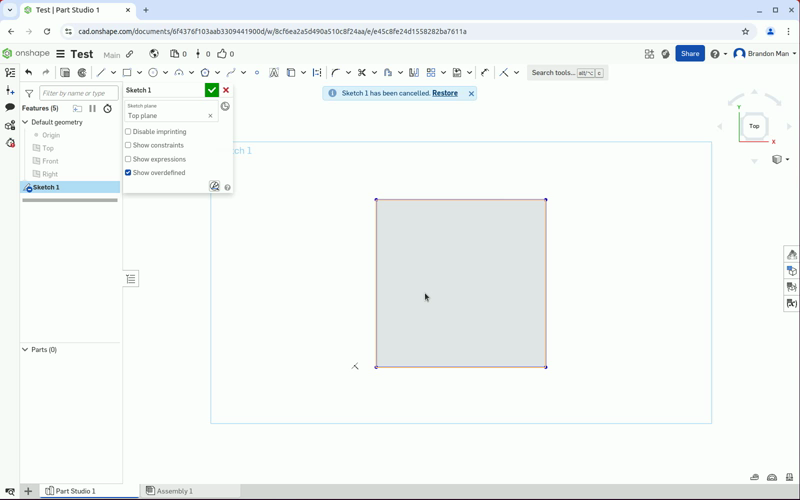
click(425, 292)
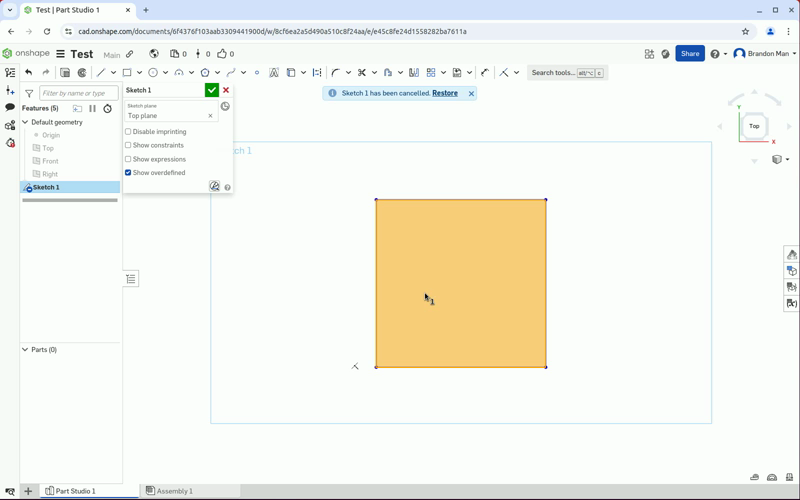
mouse_move(73, 352)
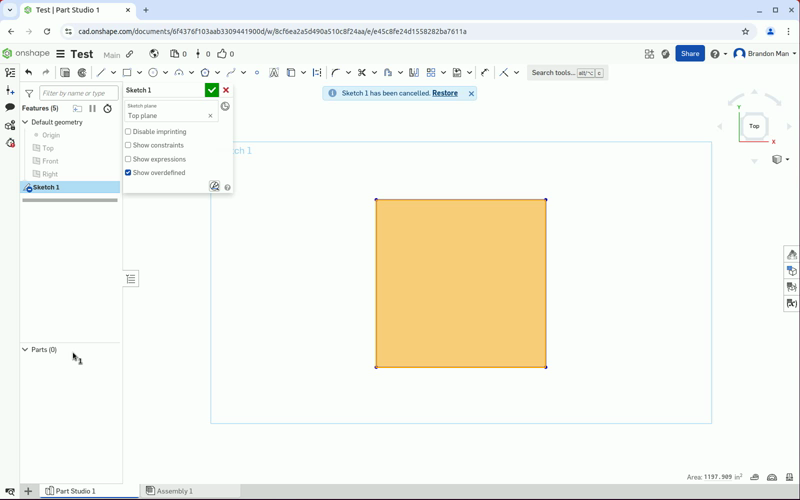
key(shift+y)
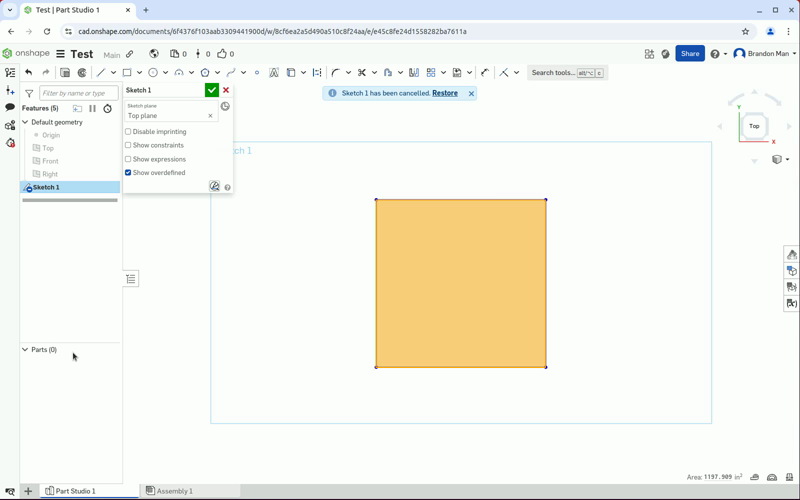
key(shift+e)
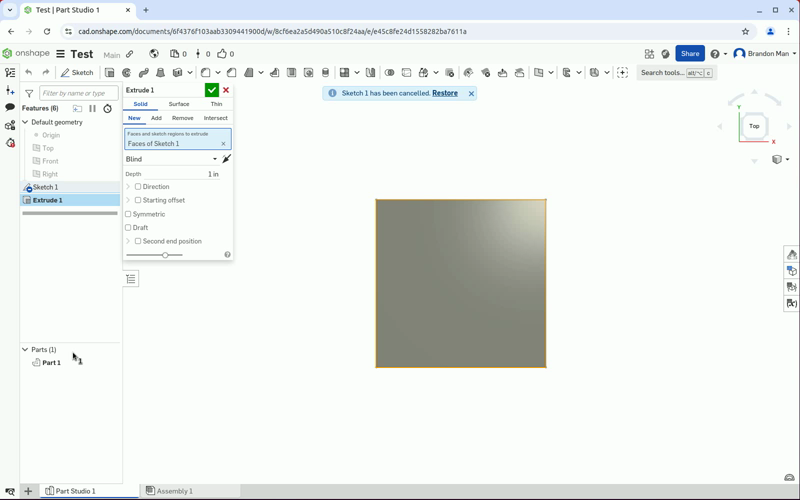
mouse_move(143, 106)
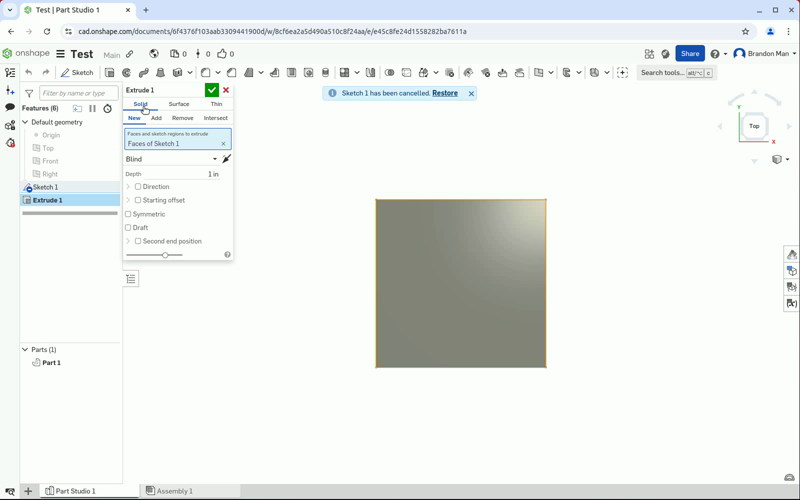
click(143, 106)
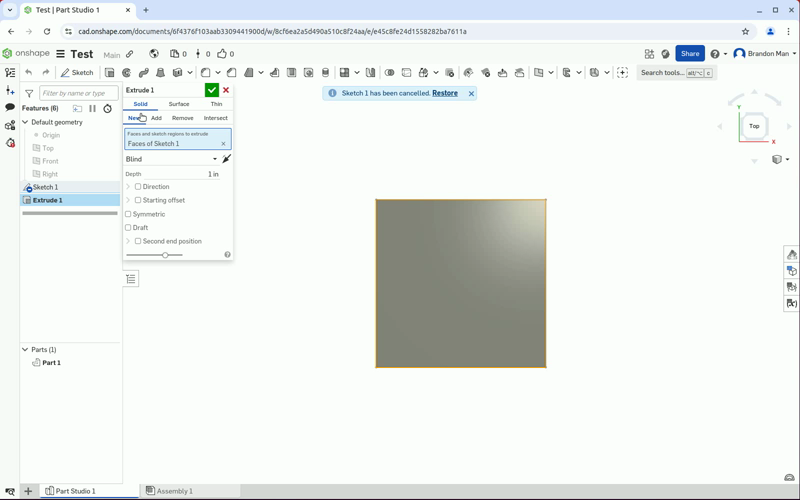
mouse_move(137, 120)
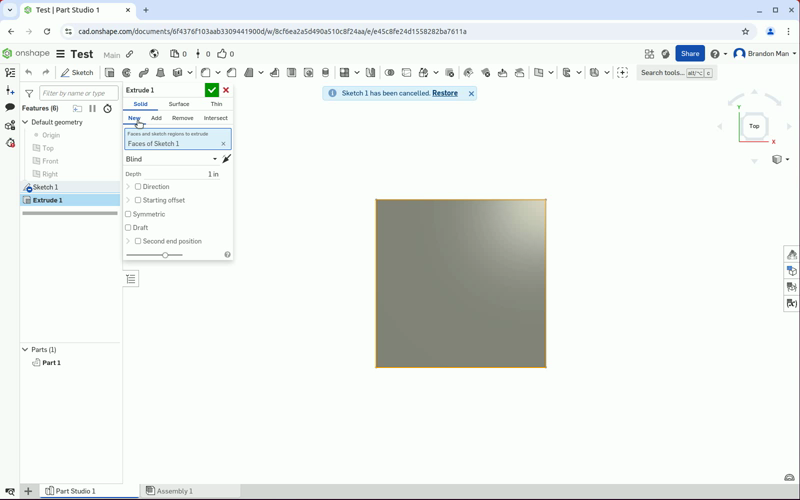
click(137, 120)
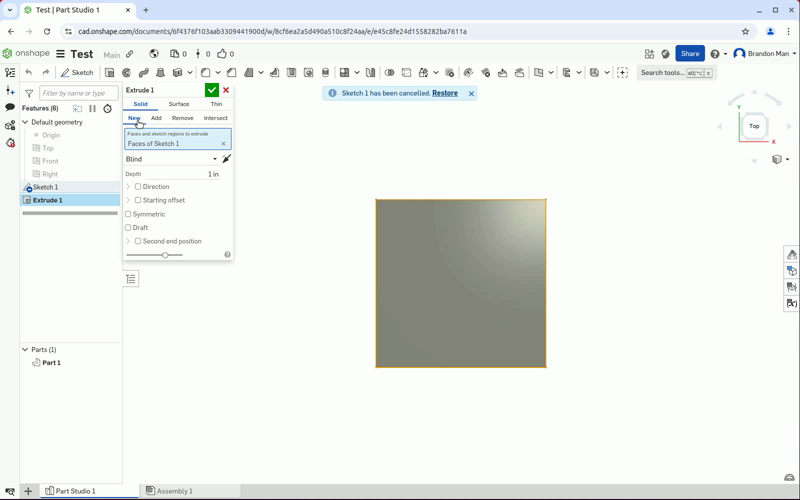
key(tab, 4)
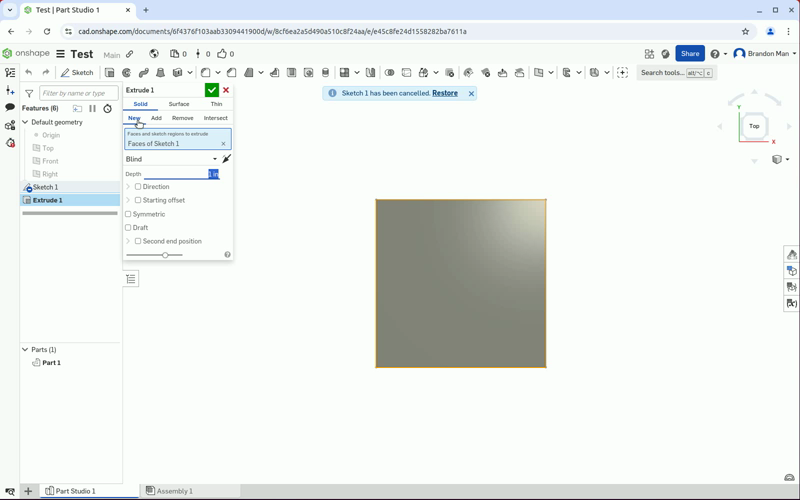
text(17.572)
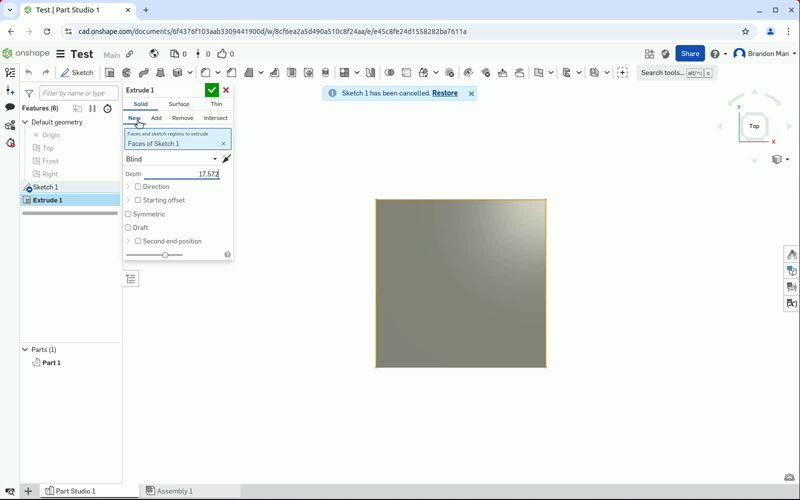
key(enter)
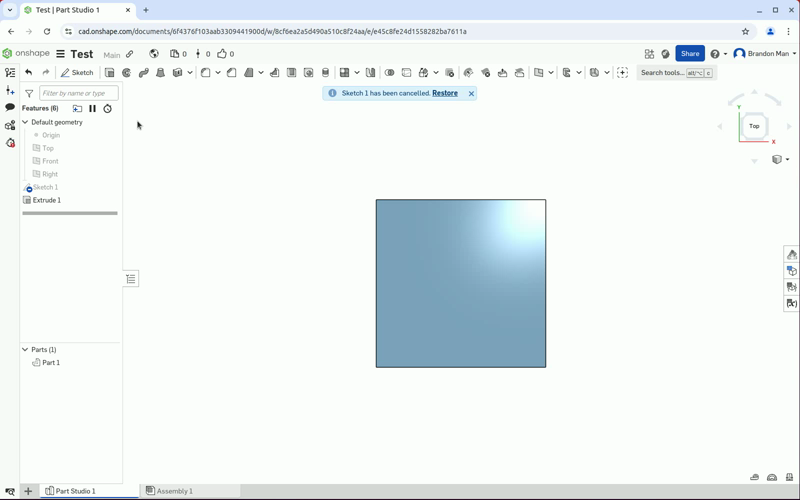
key(shift+h)
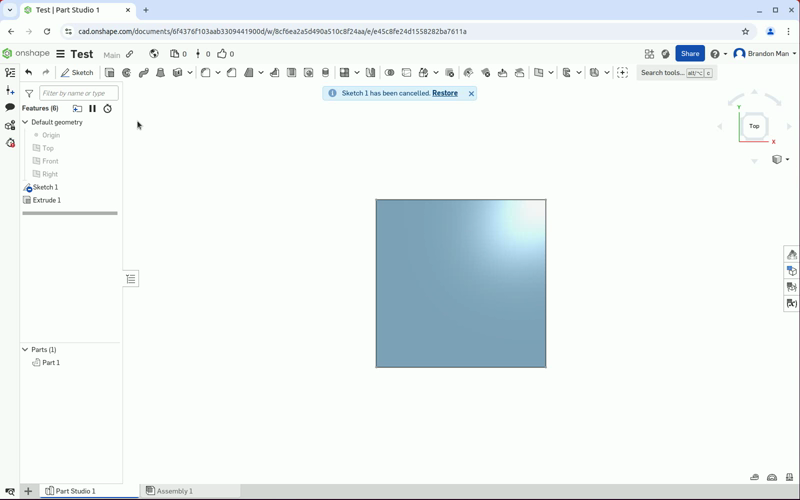
key(shift+h)
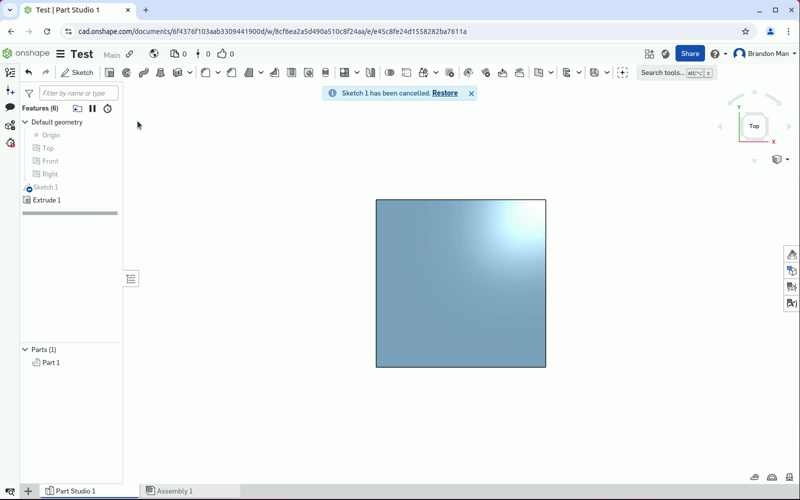
mouse_move(73, 189)
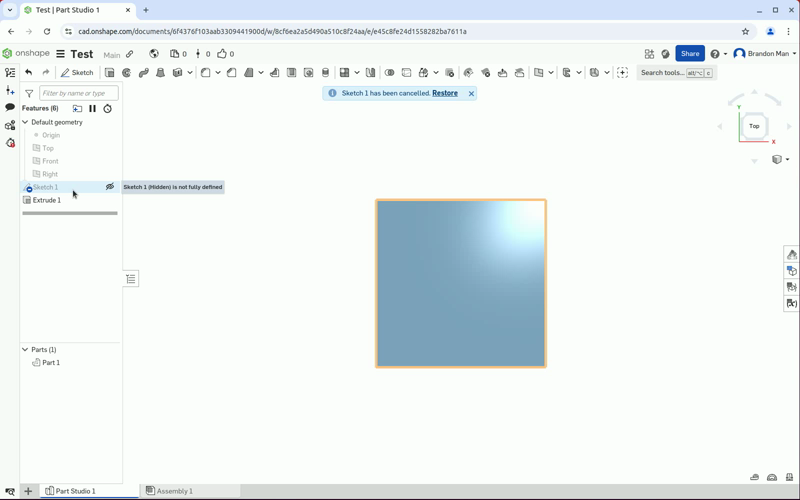
click(73, 189)
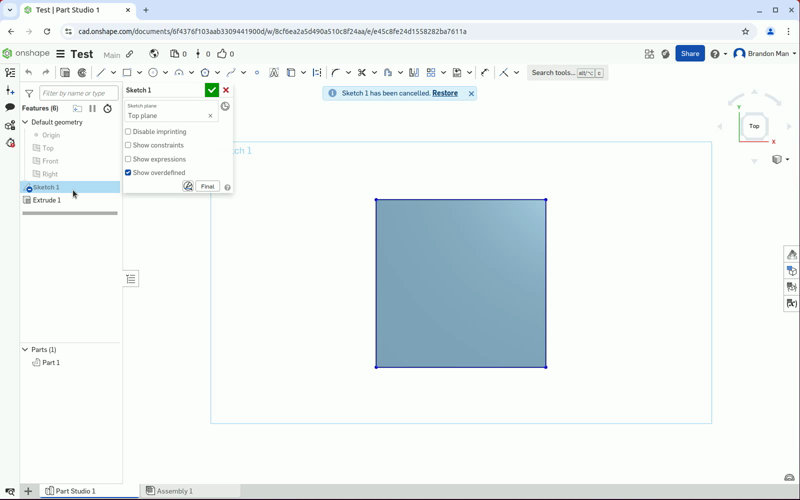
mouse_move(229, 92)
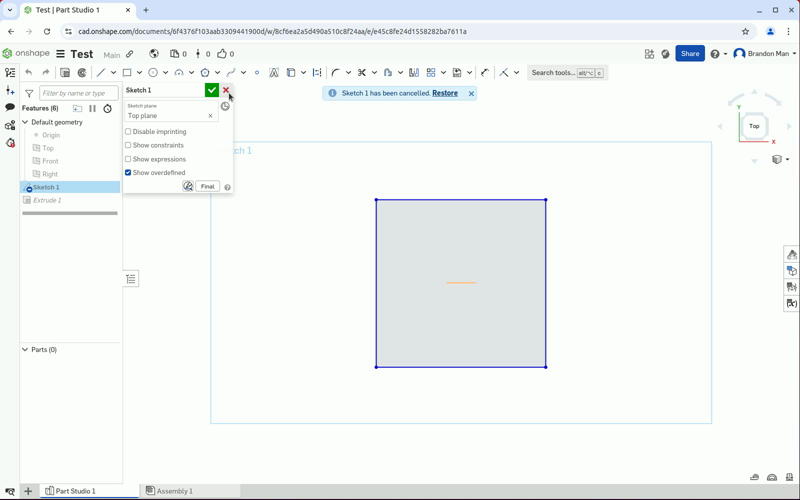
click(229, 92)
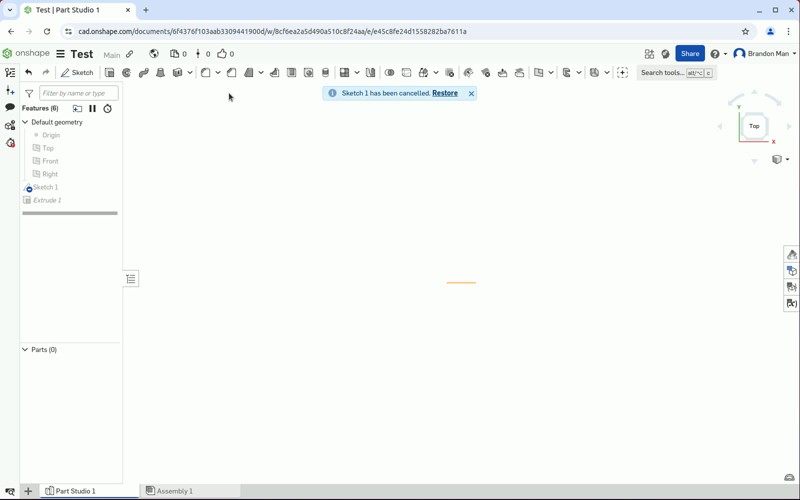
mouse_move(73, 352)
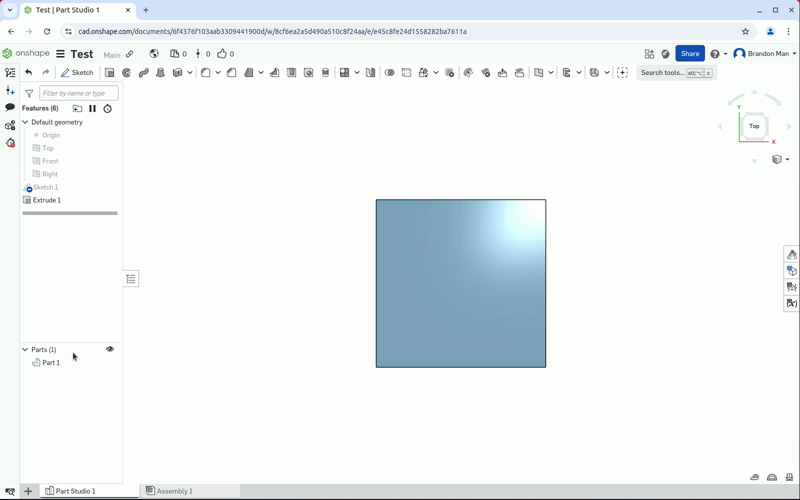
key(y)
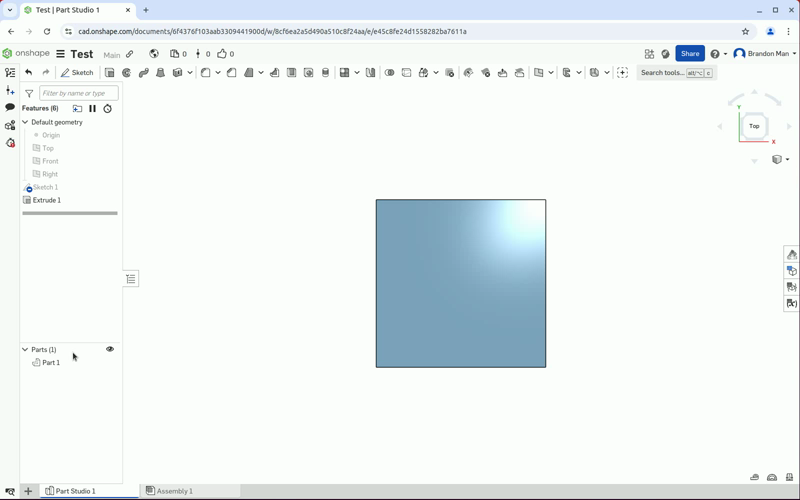
key(shift+p)
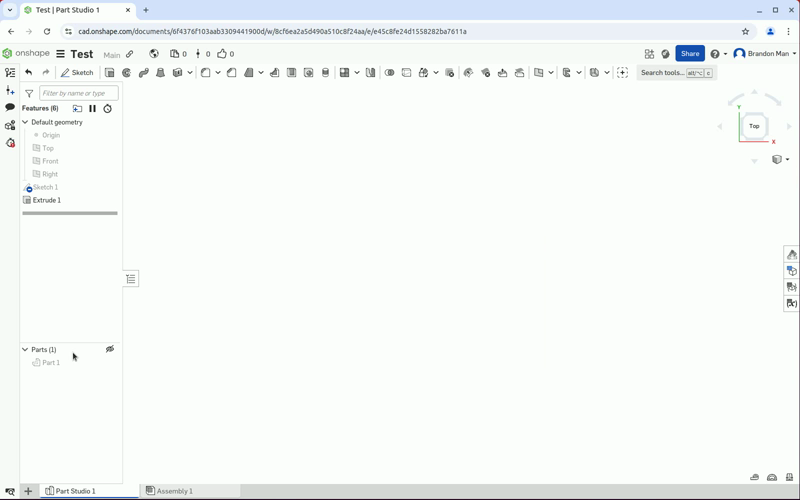
key(space)
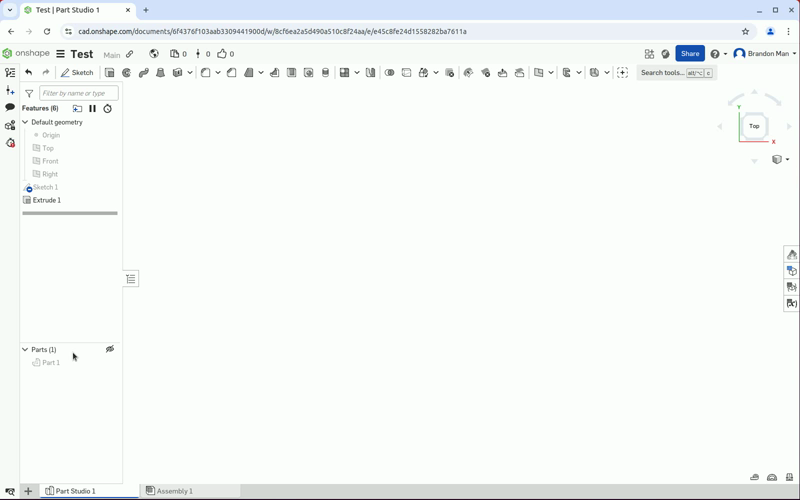
key_down(shift)
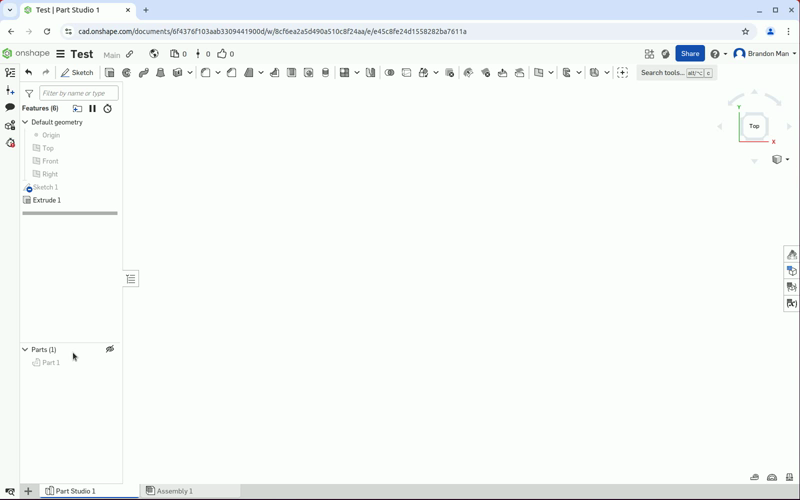
key(up)
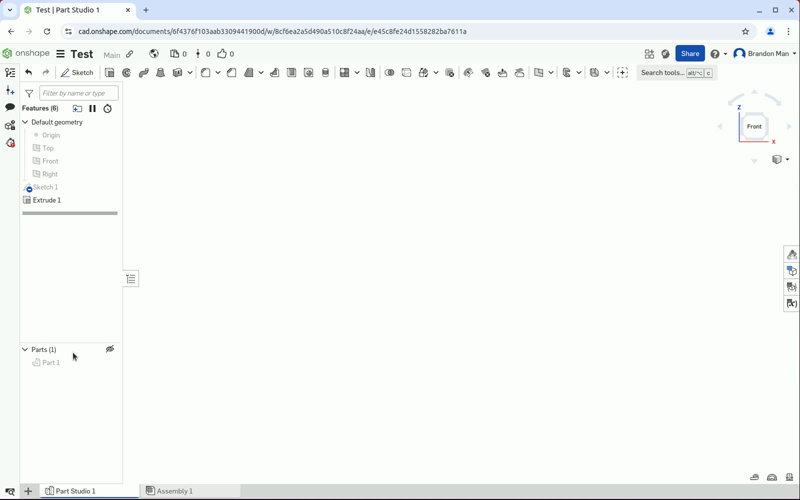
key_up(shift)
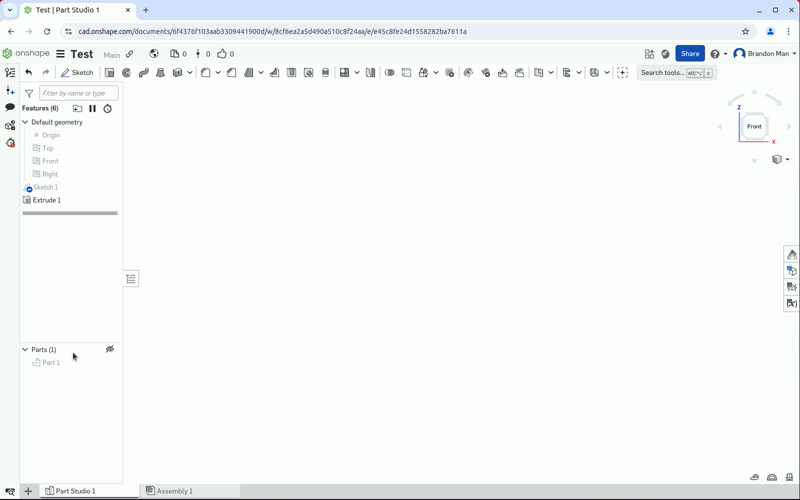
mouse_move(73, 352)
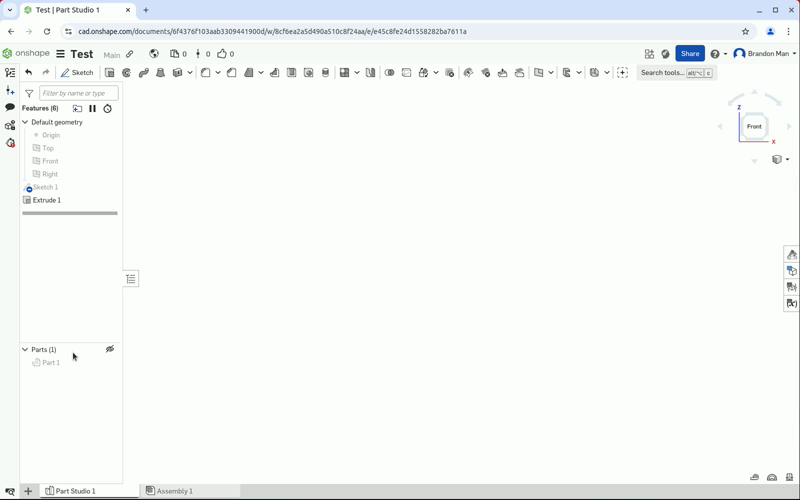
key(shift+y)
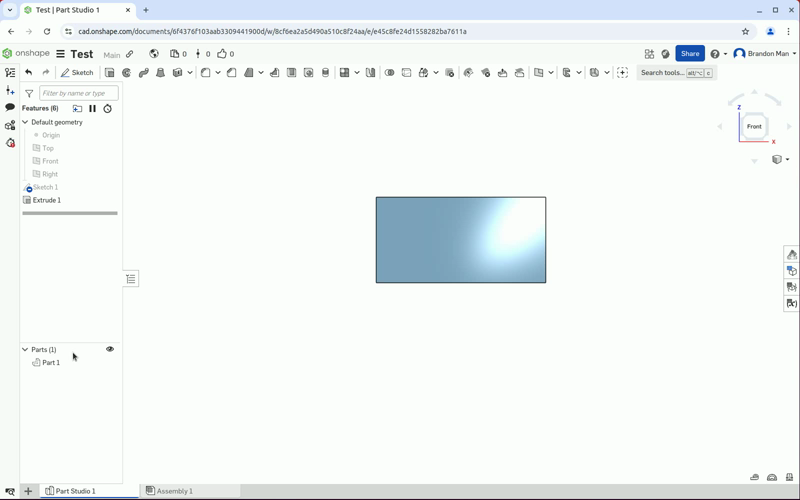
mouse_move(541, 75)
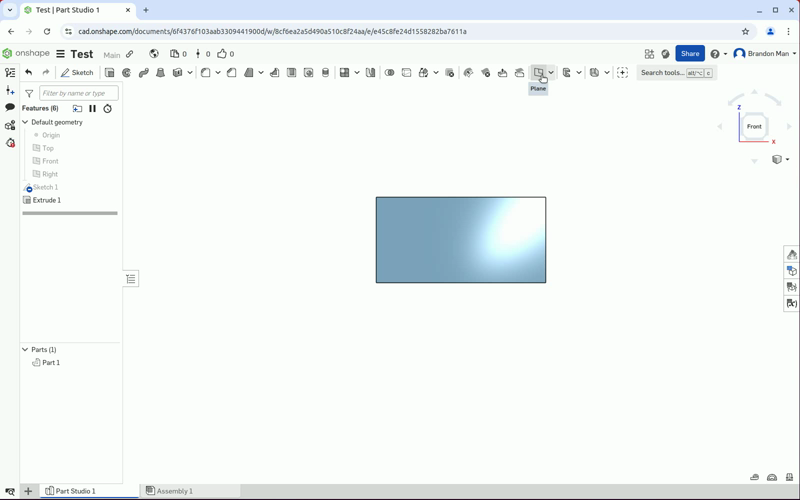
click(541, 75)
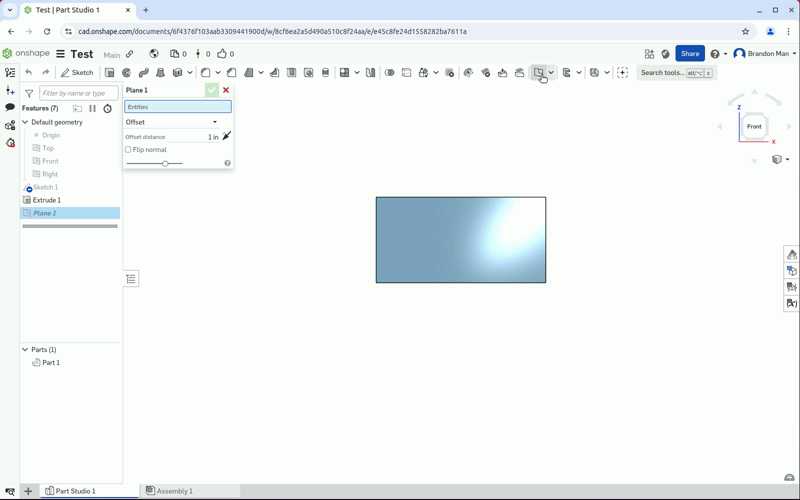
mouse_move(73, 163)
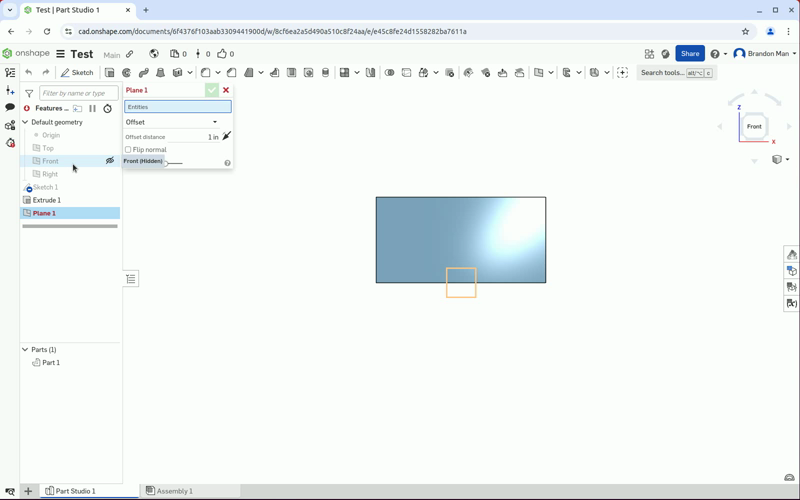
click(73, 163)
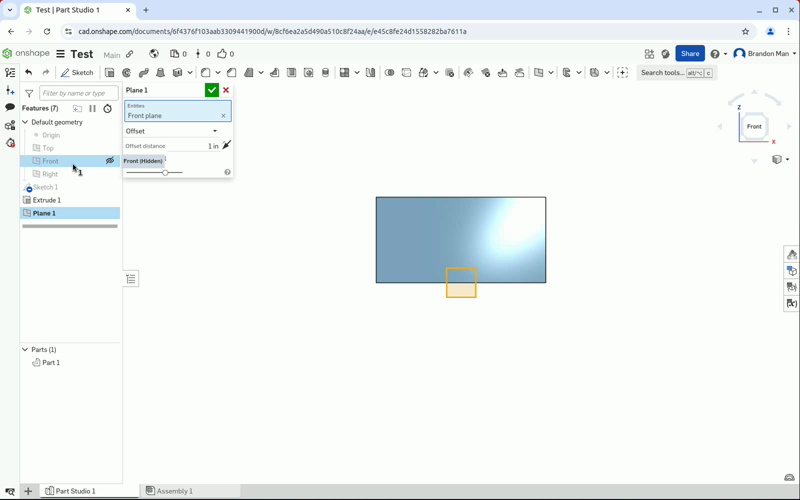
key(tab, 2)
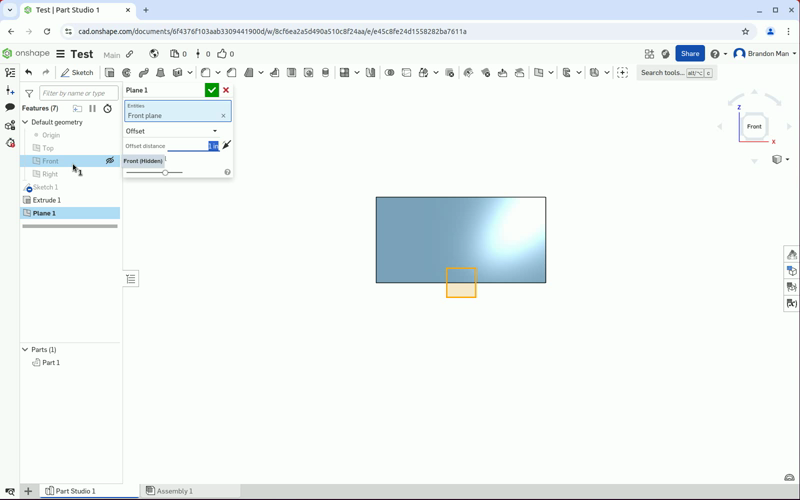
text(17.316)
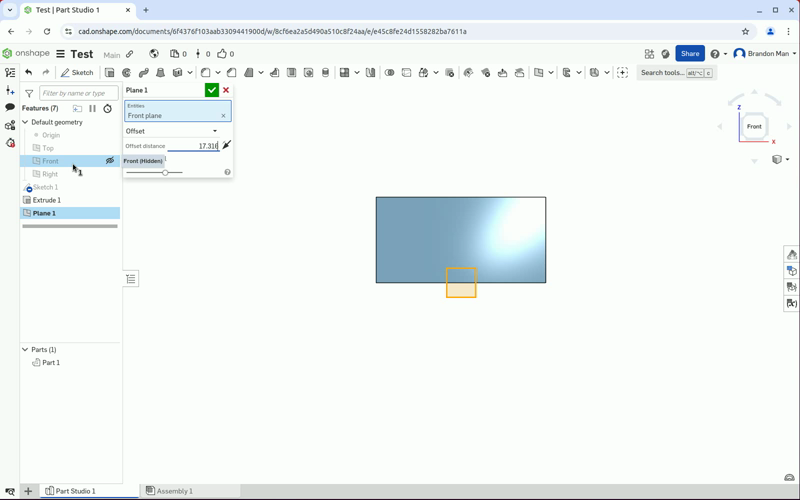
key(enter, 2)
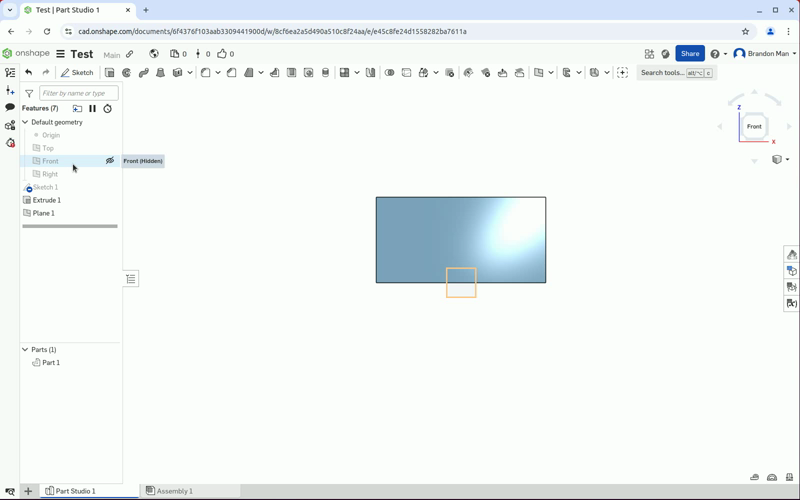
key(shift+s)
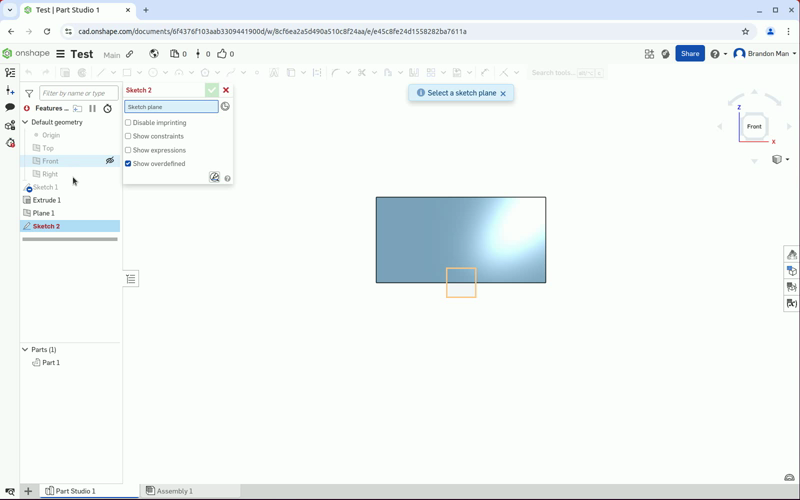
mouse_move(73, 215)
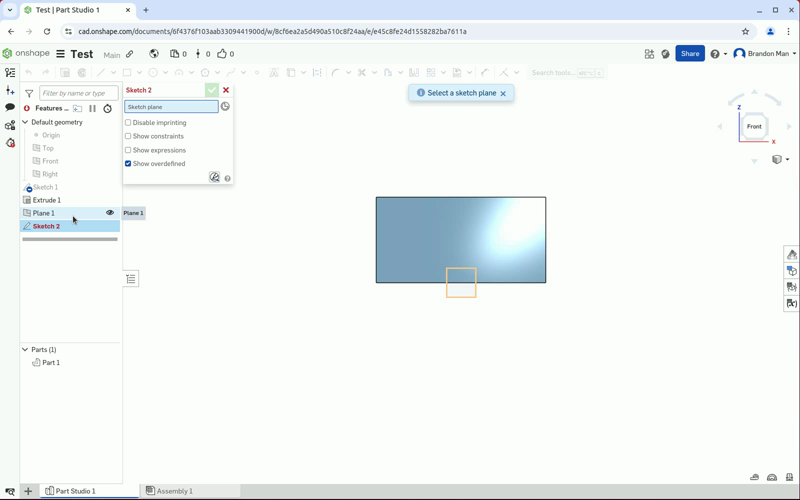
click(73, 215)
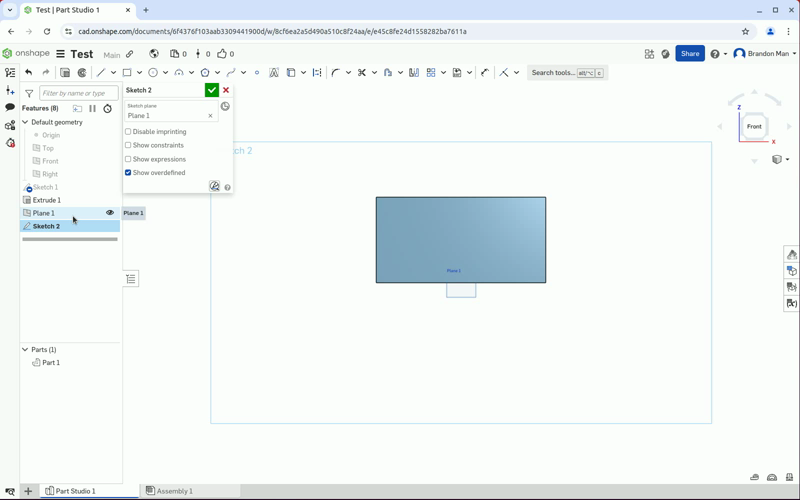
mouse_move(73, 352)
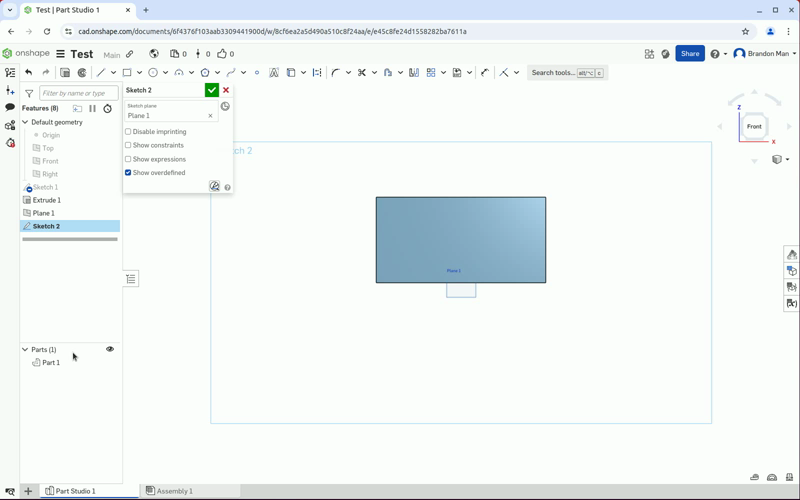
key(y)
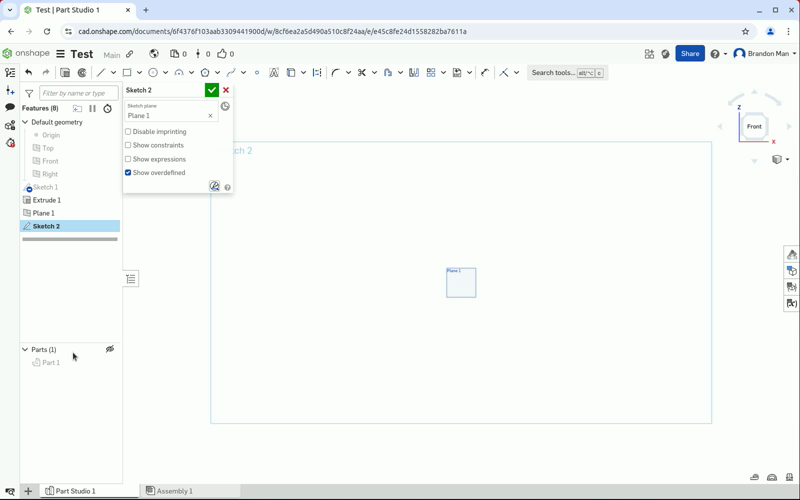
key(l)
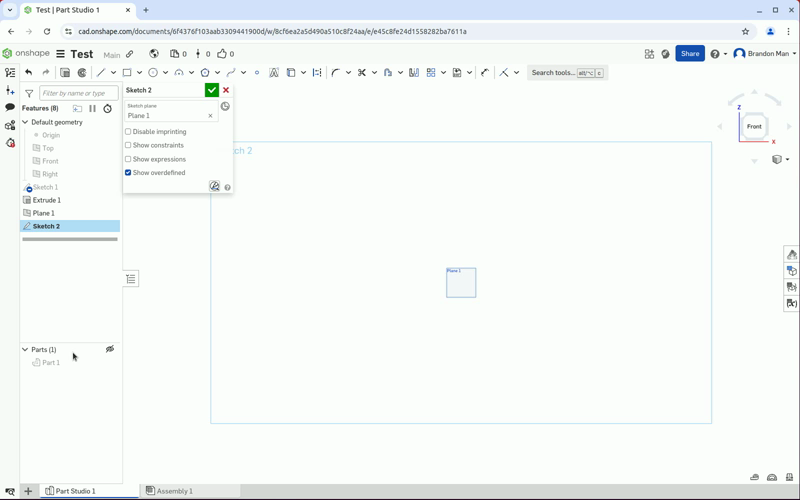
key_down(shift)
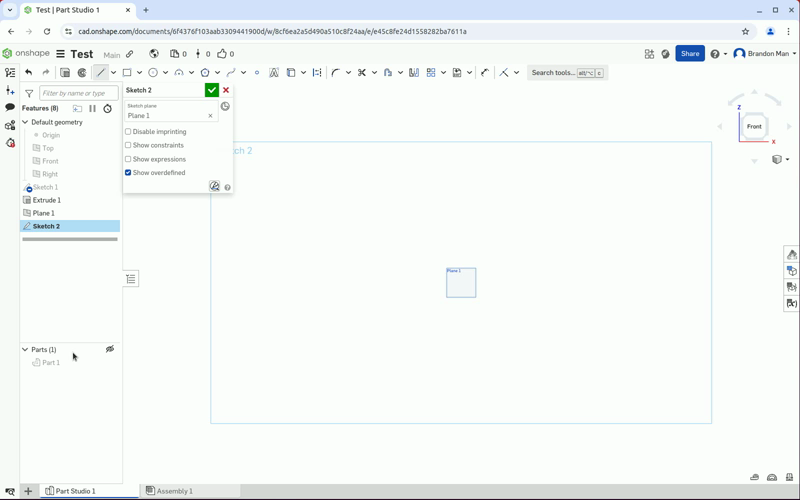
mouse_move(460, 197)
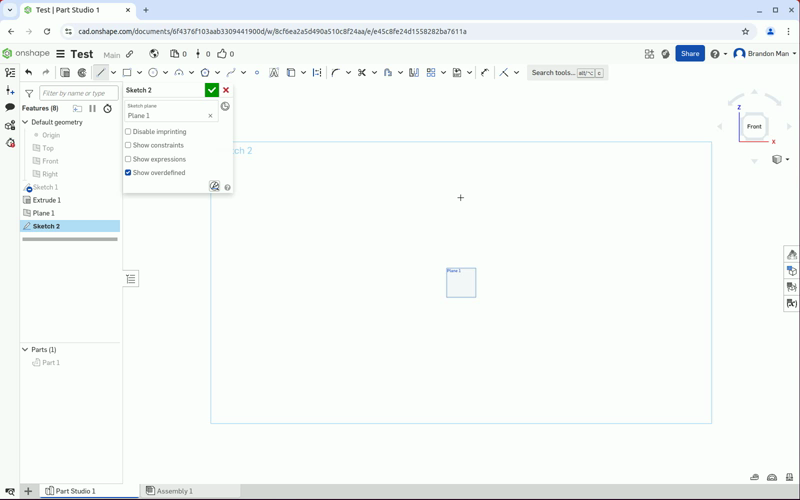
click(460, 197)
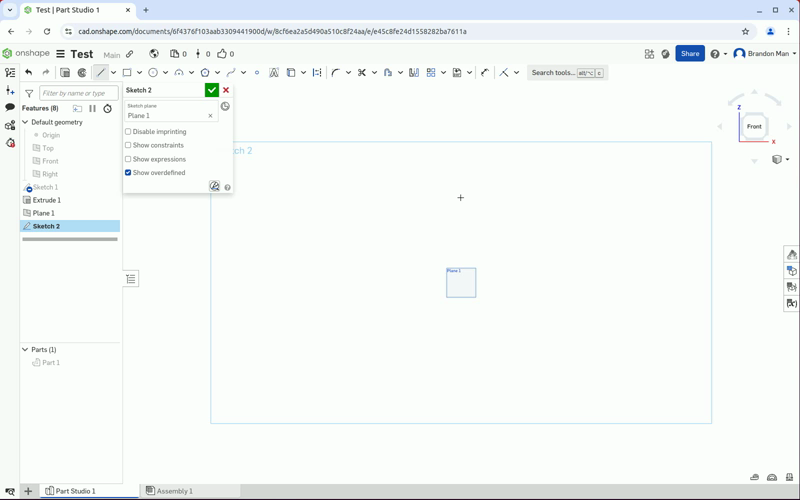
key_up(shift)
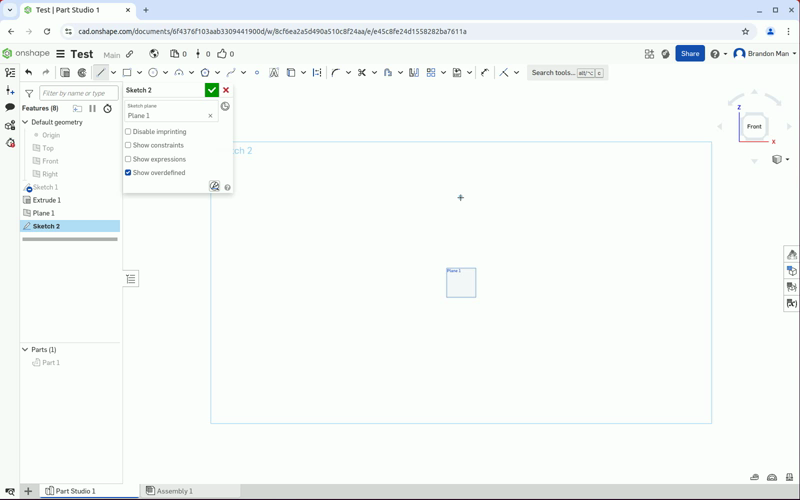
key_down(shift)
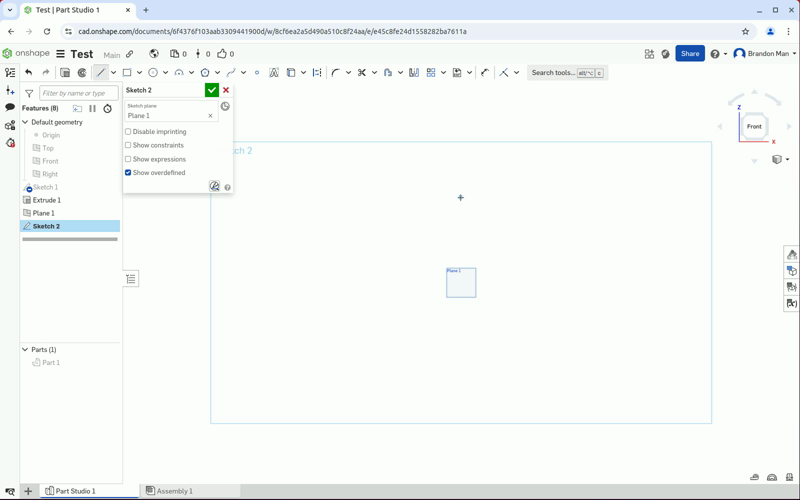
mouse_move(546, 283)
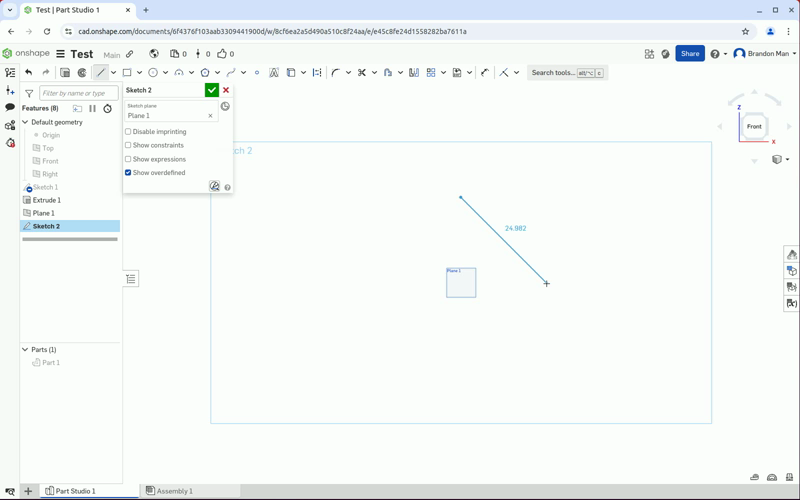
click(546, 283)
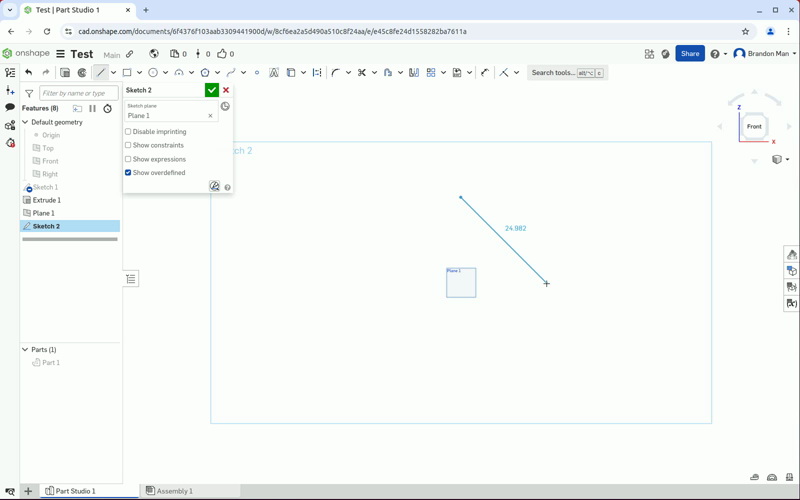
key_up(shift)
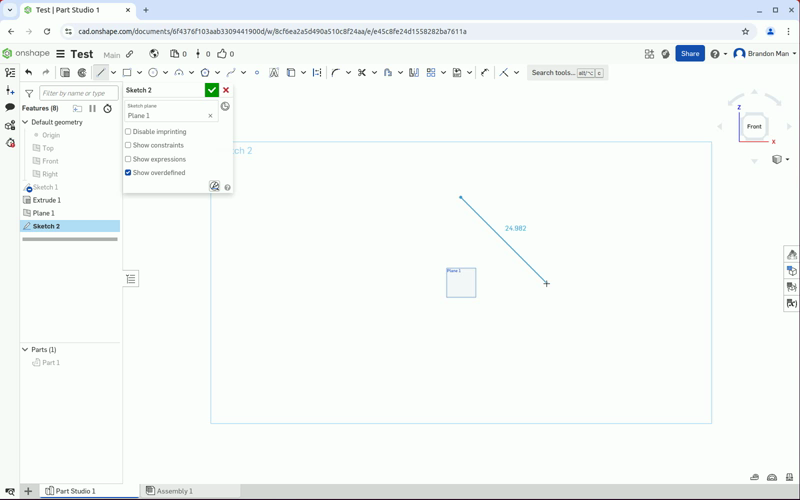
key_down(shift)
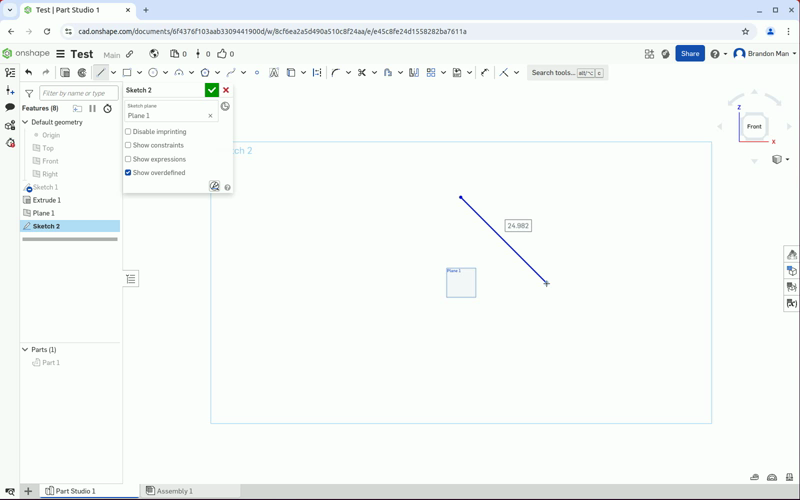
mouse_move(546, 197)
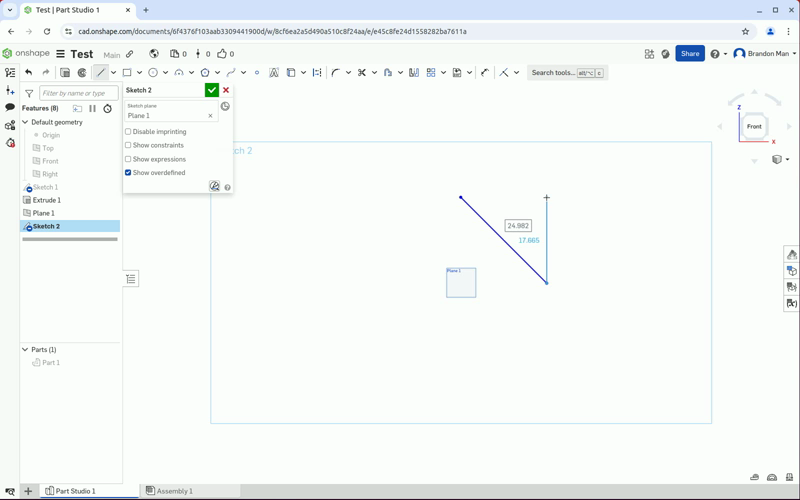
click(546, 197)
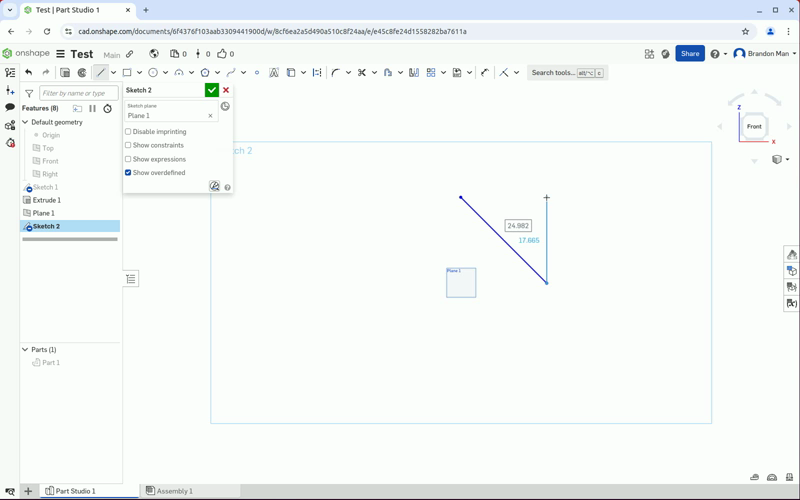
key_up(shift)
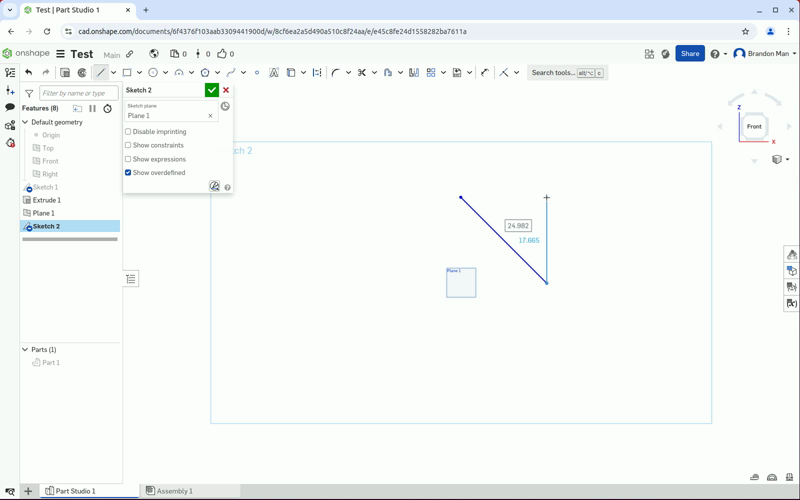
key_down(shift)
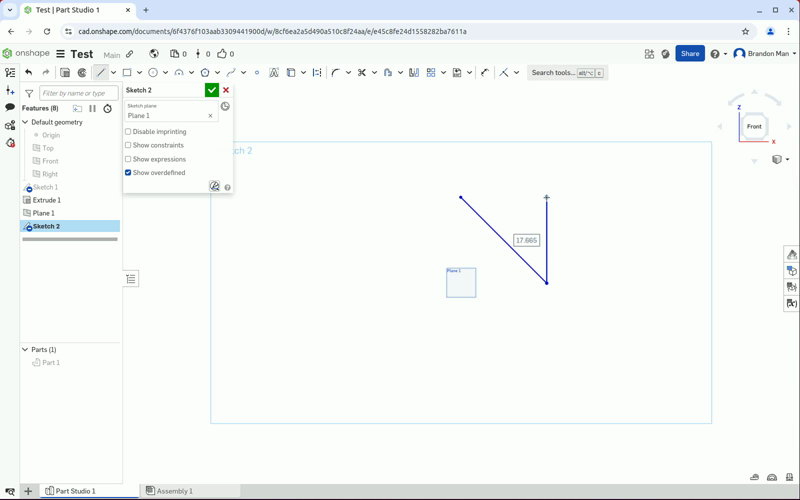
mouse_move(460, 197)
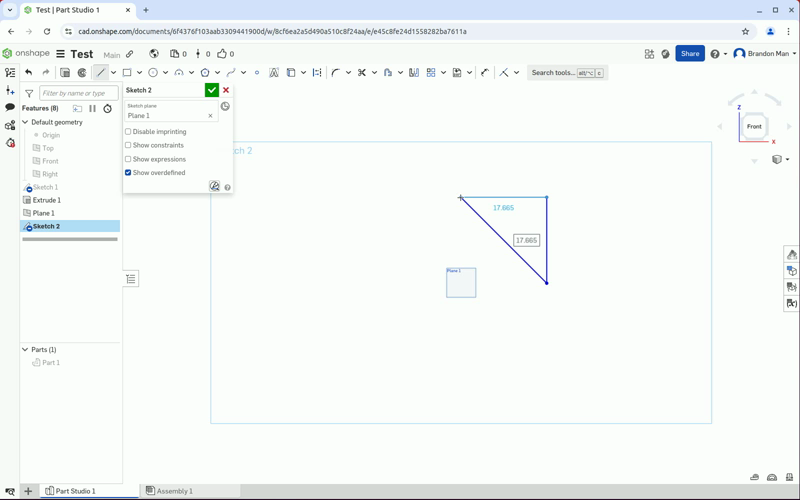
key_up(shift)
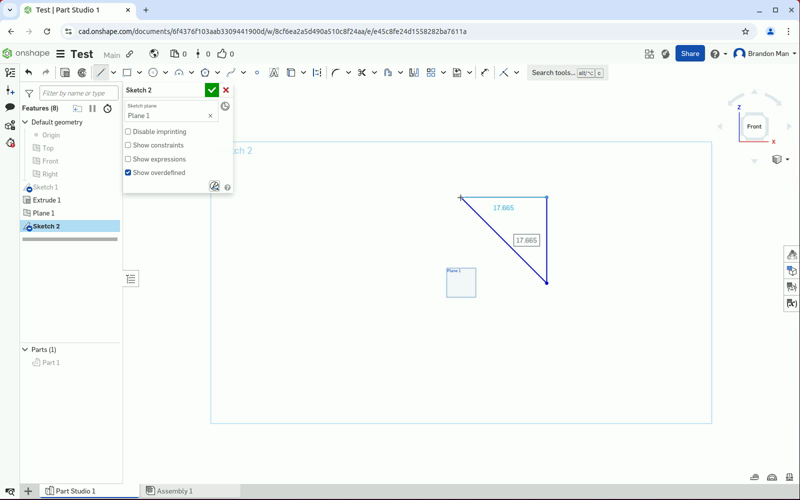
click(460, 197)
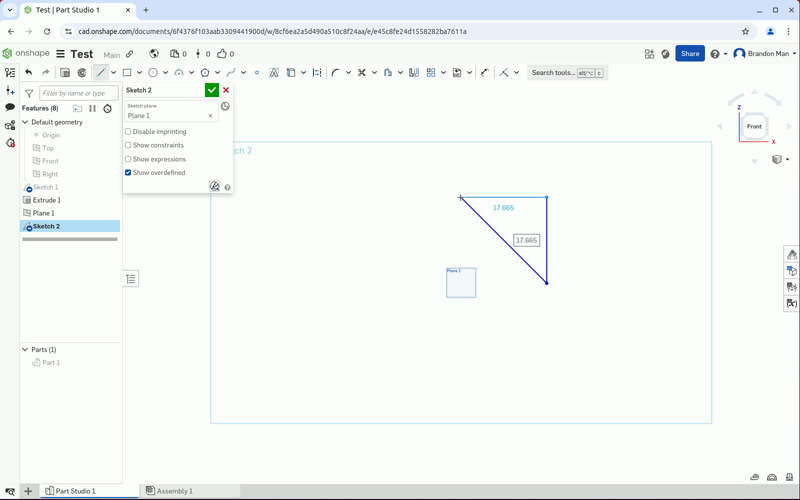
key(esc)
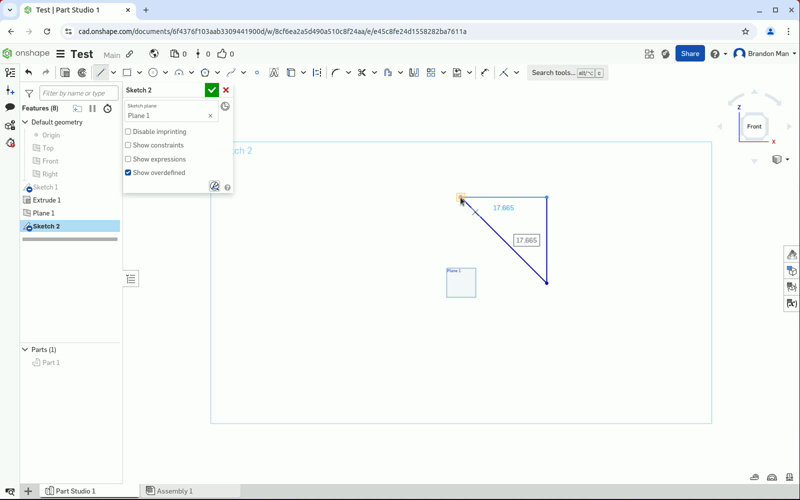
mouse_move(492, 209)
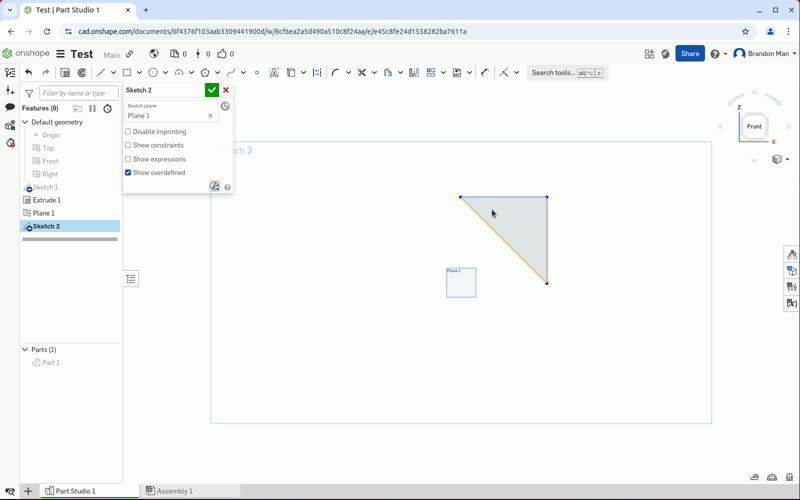
click(492, 209)
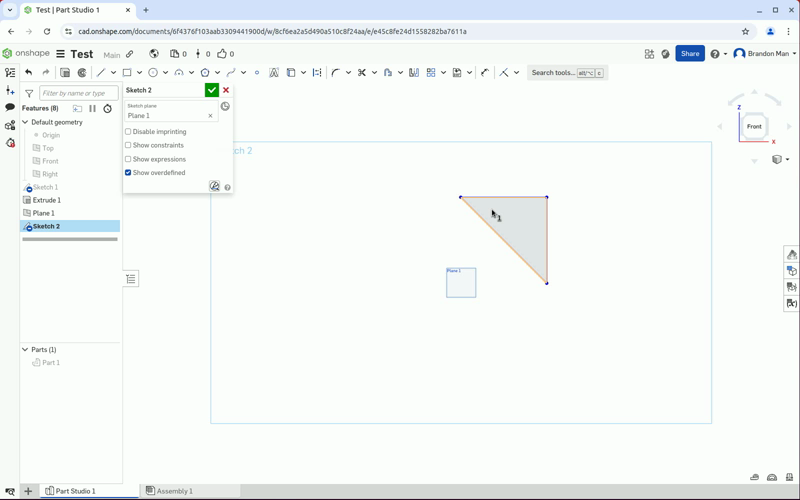
mouse_move(73, 352)
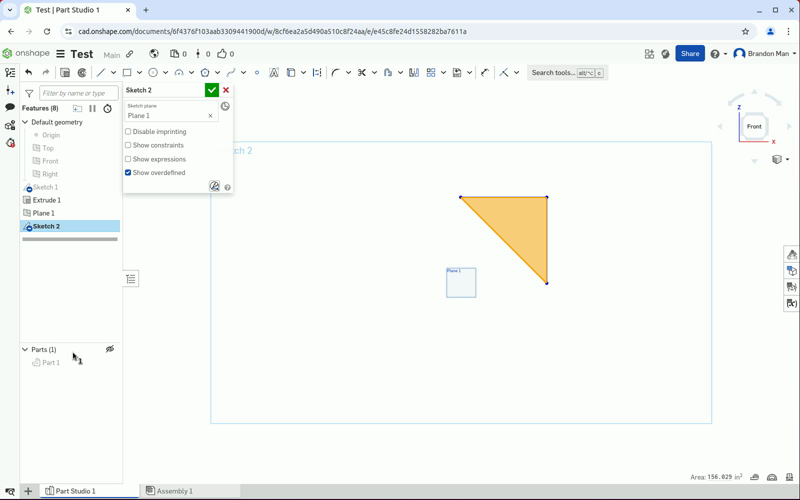
key(shift+y)
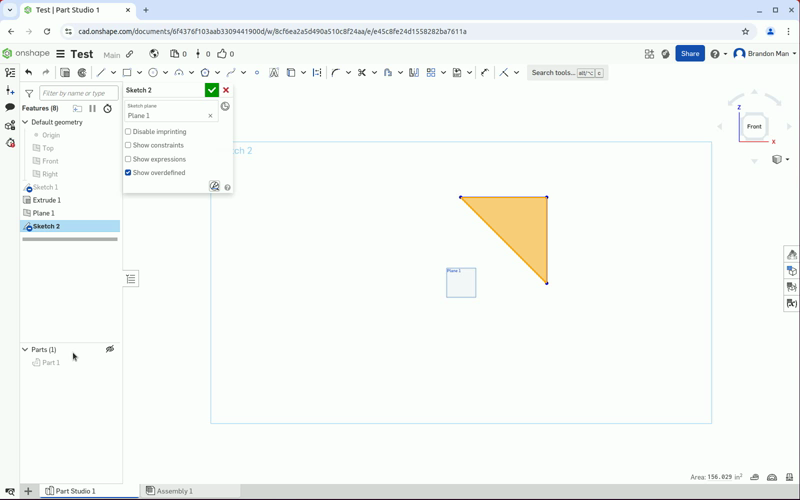
key(shift+e)
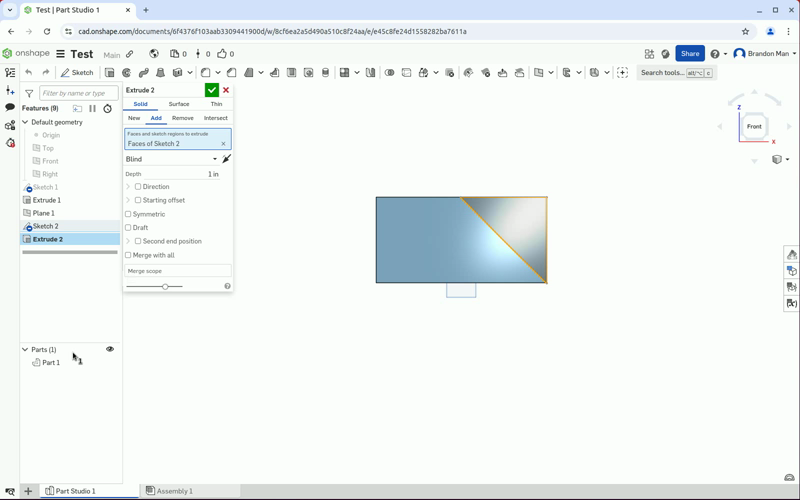
mouse_move(143, 106)
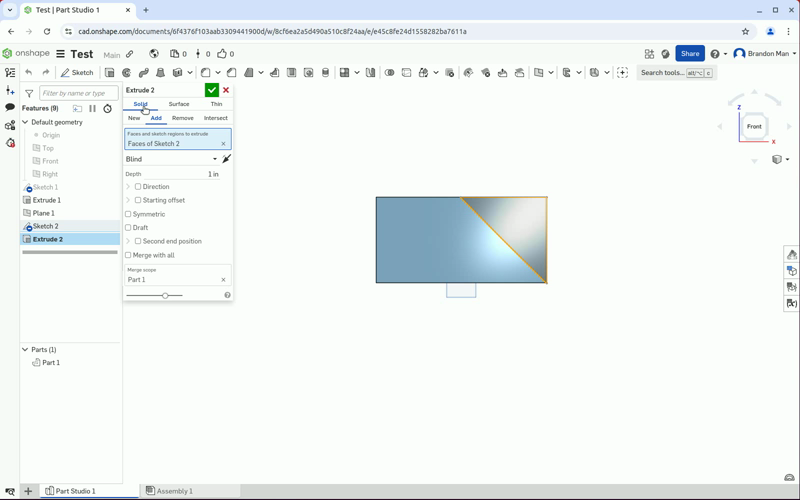
click(143, 106)
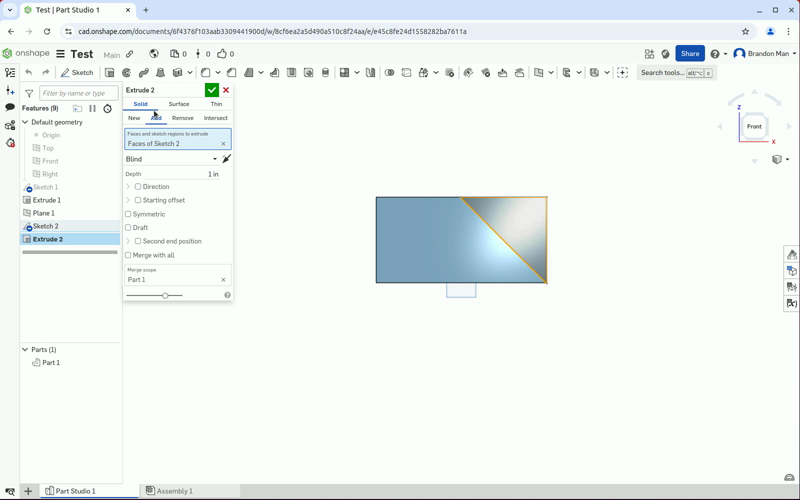
mouse_move(186, 120)
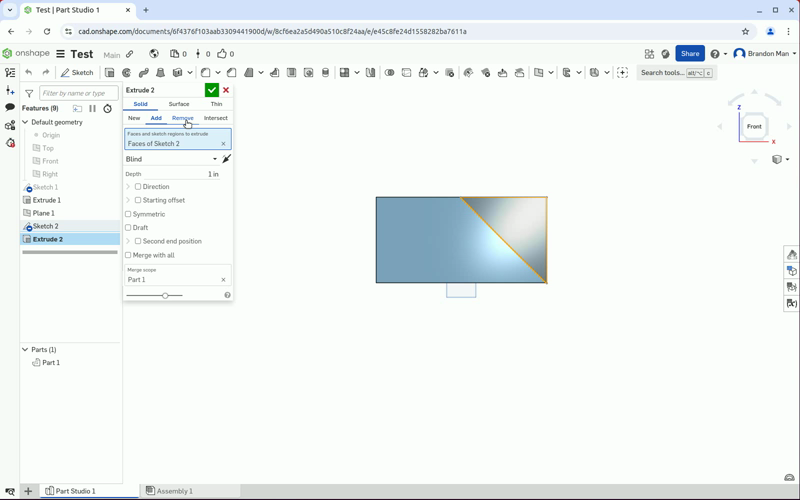
click(186, 120)
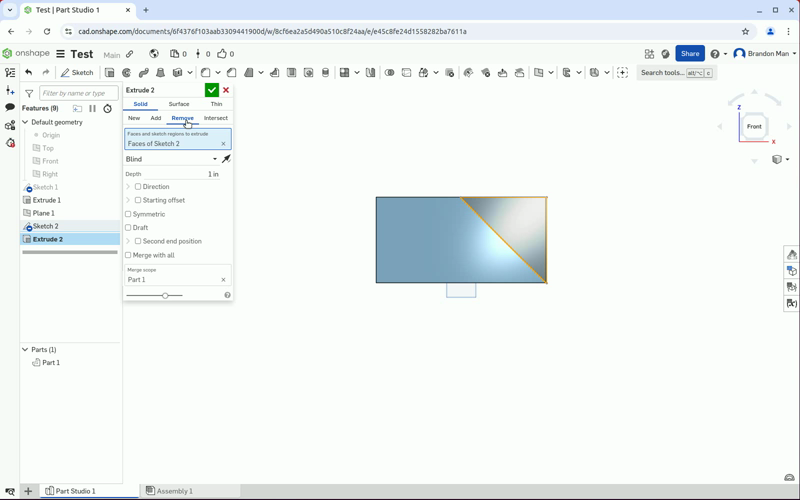
key(tab, 4)
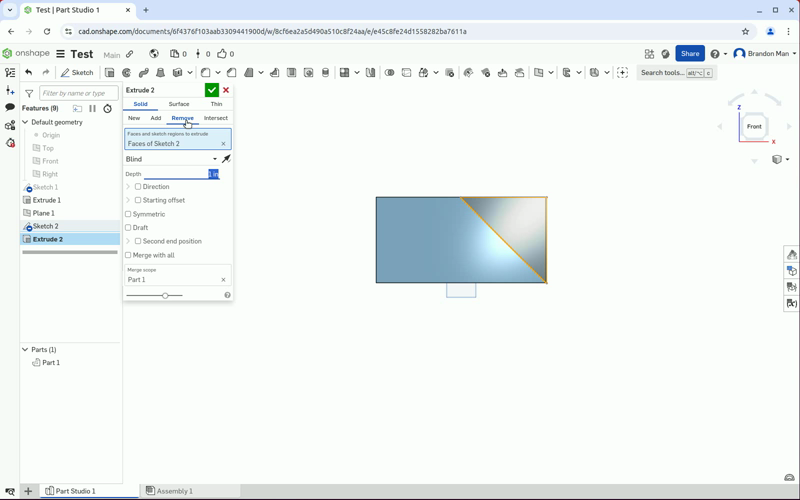
text(17.572)
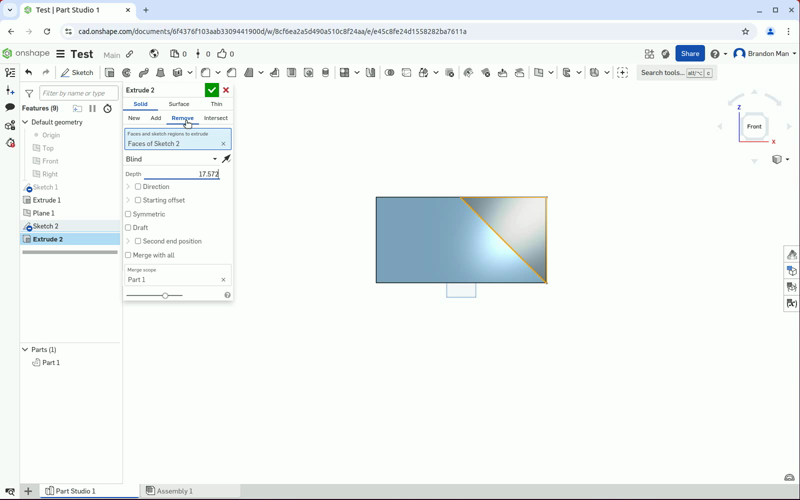
key(tab, 6)
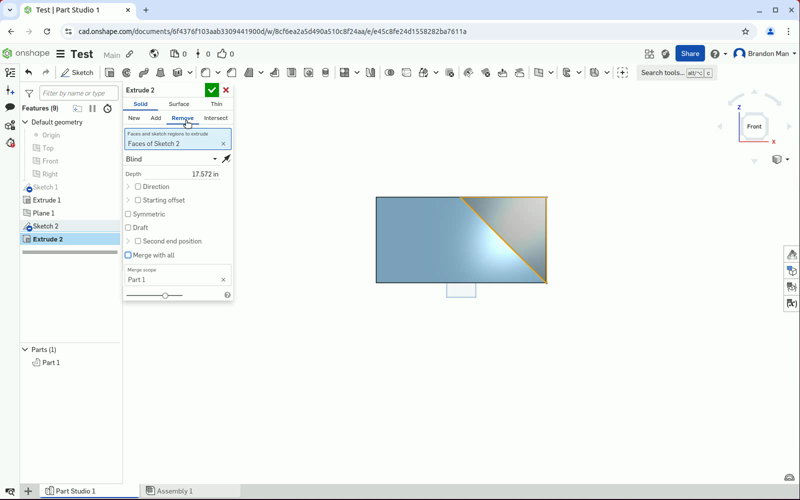
key(space)
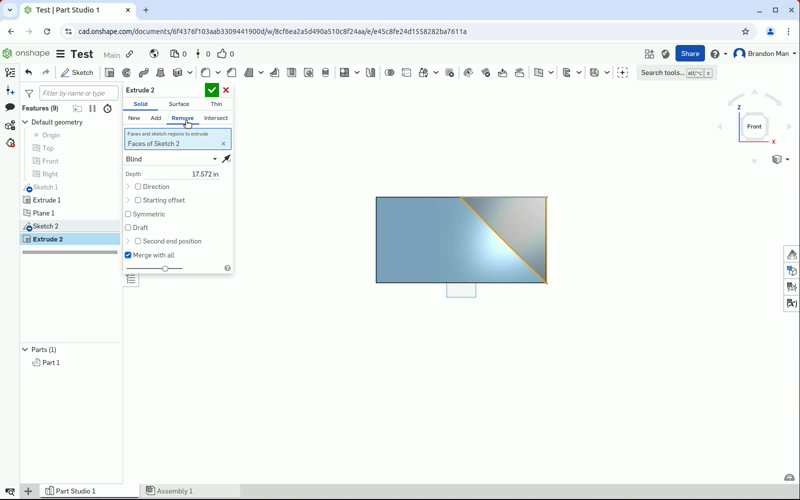
key(enter)
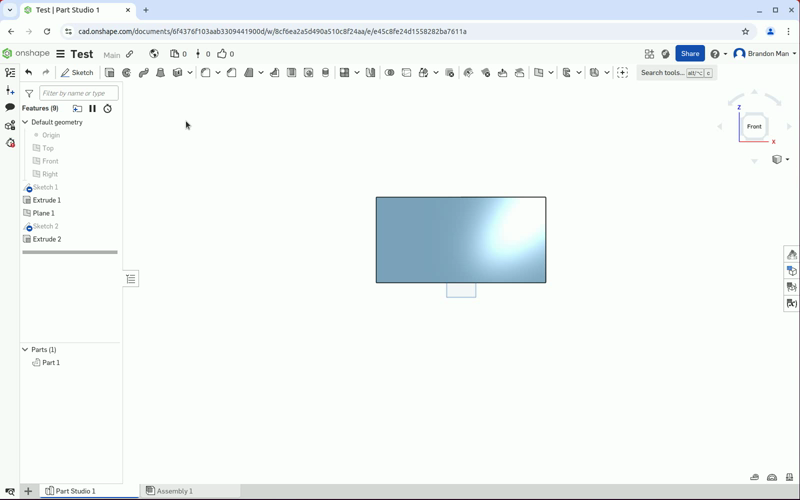
key(shift+h)
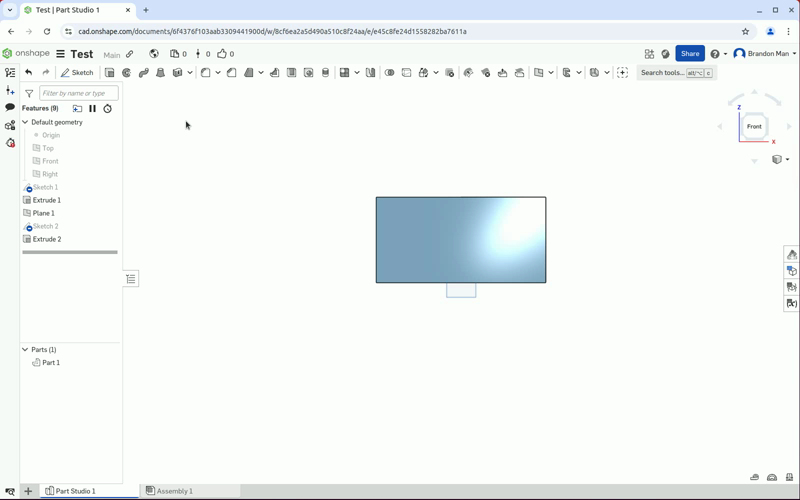
key(shift+h)
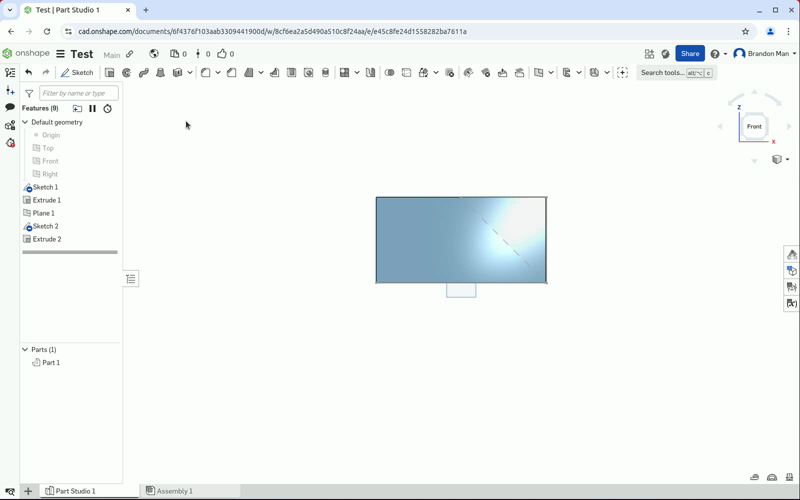
key(shift+7)
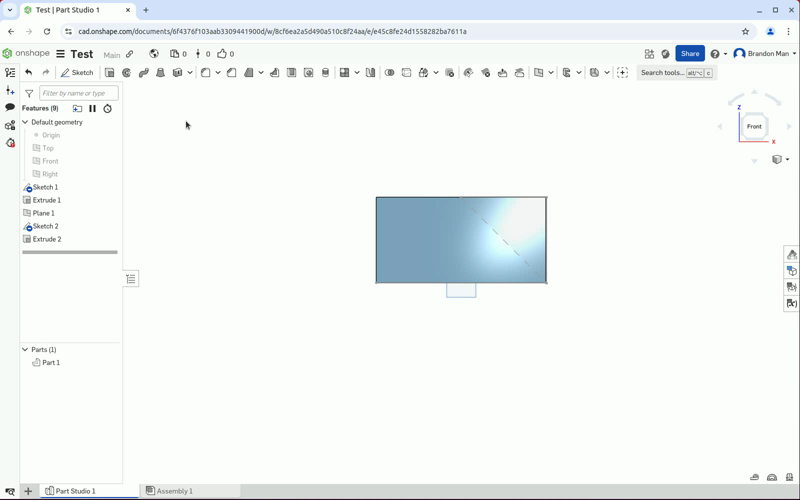
key(left, 2)
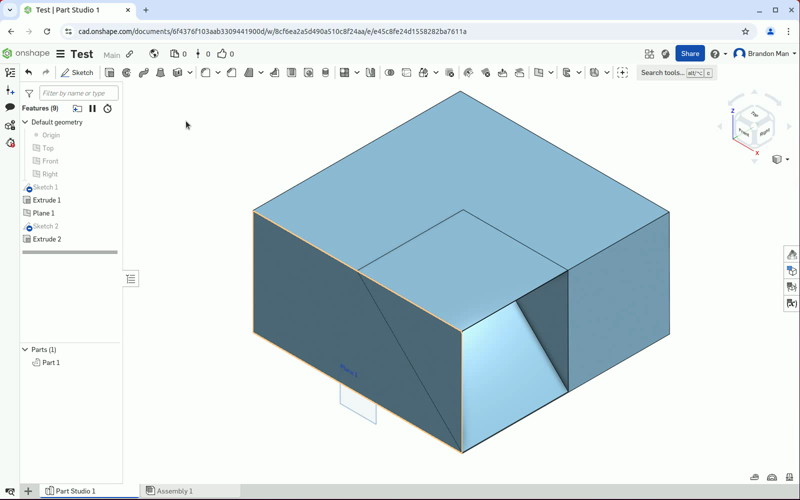
key(down, 2)
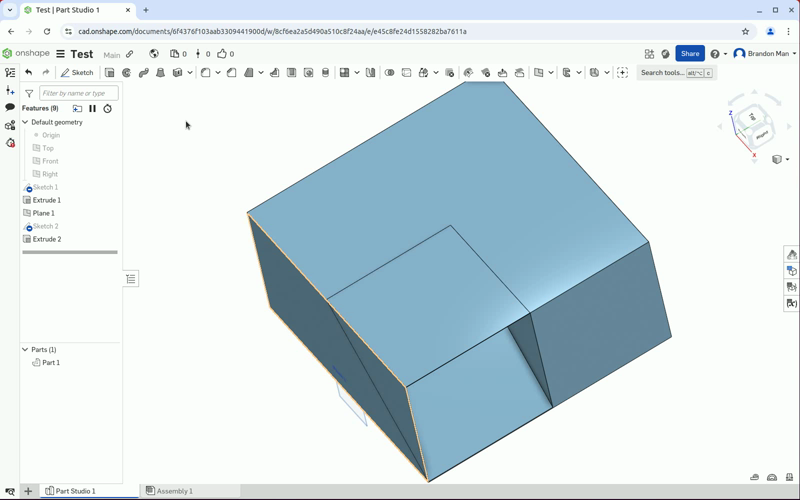
key(up, 2)
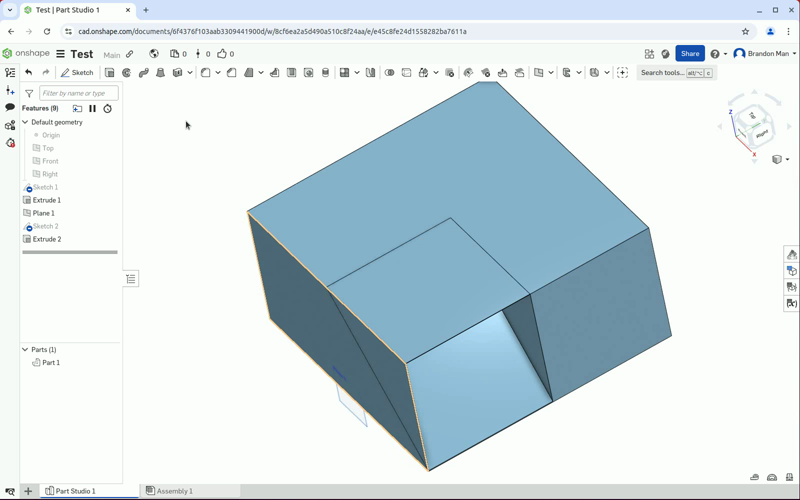
key(right, 2)
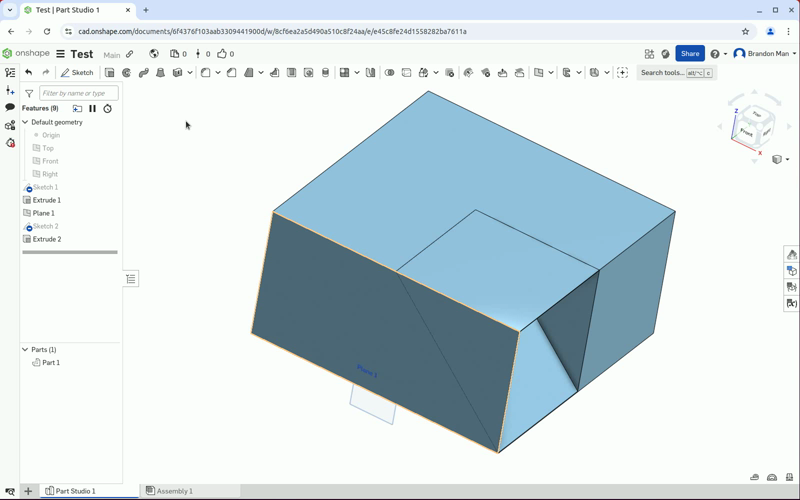
mouse_move(73, 189)
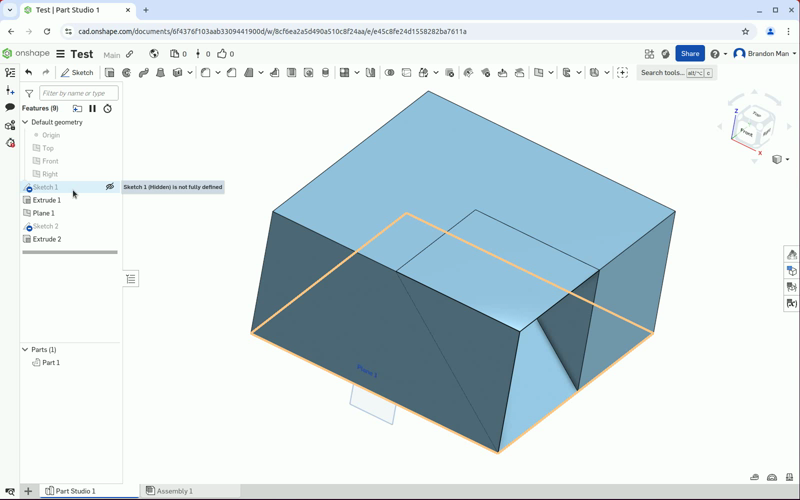
click(73, 189)